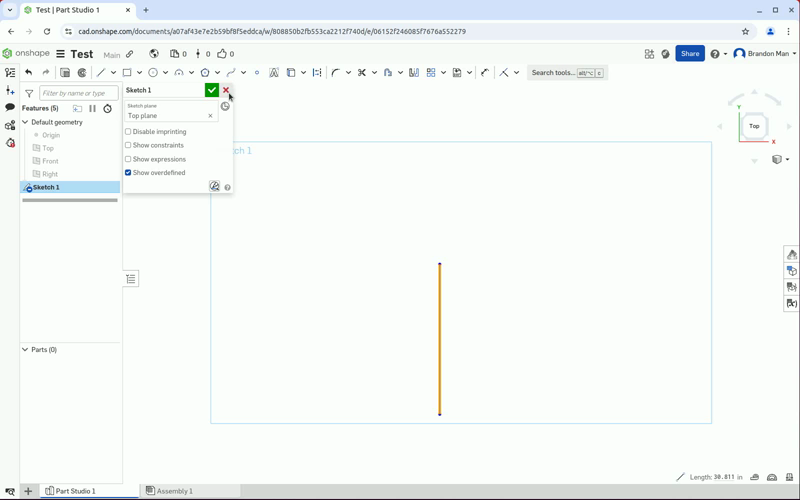
key(shift+h)
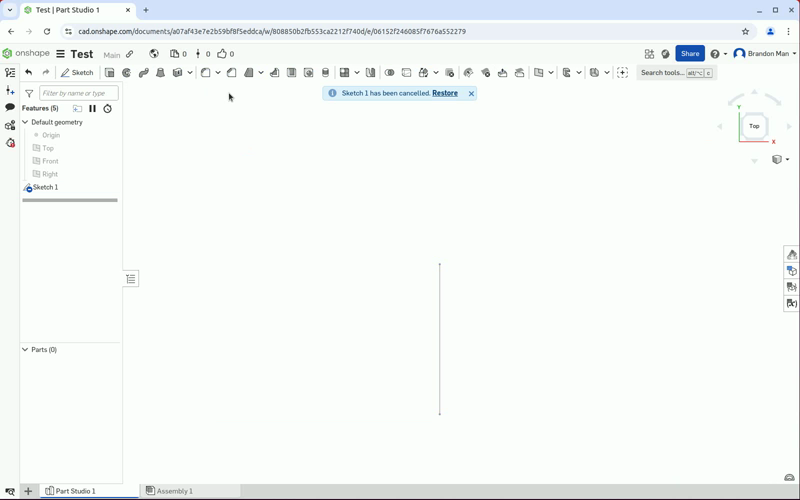
key(shift+s)
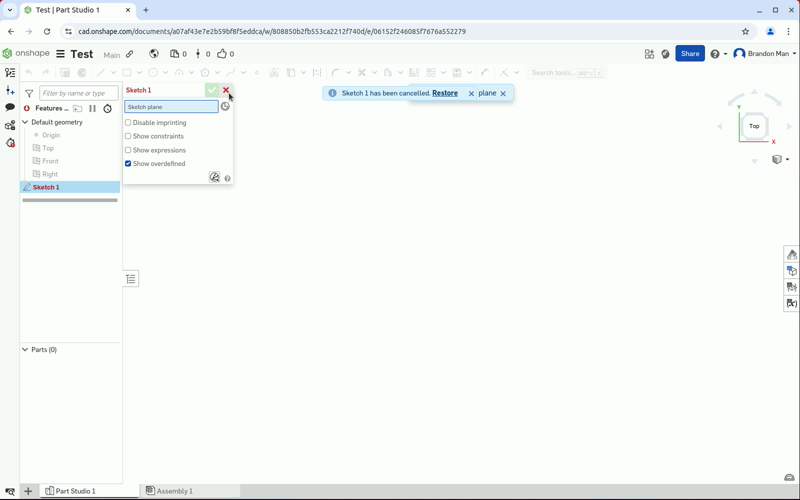
mouse_move(73, 150)
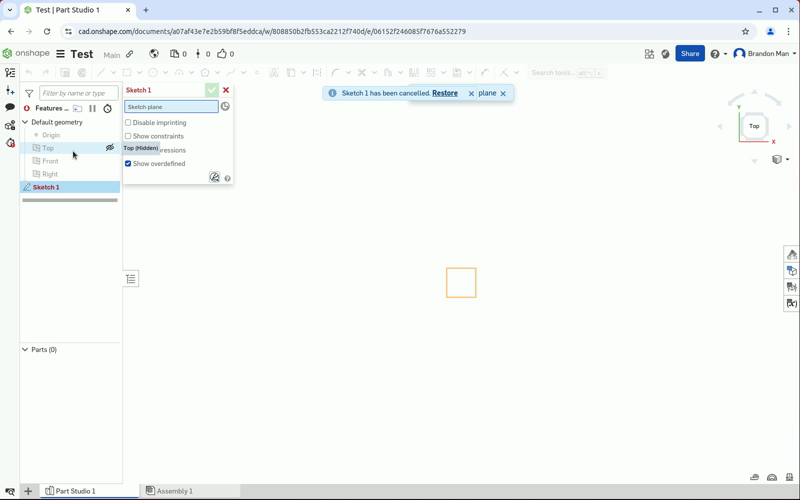
click(73, 150)
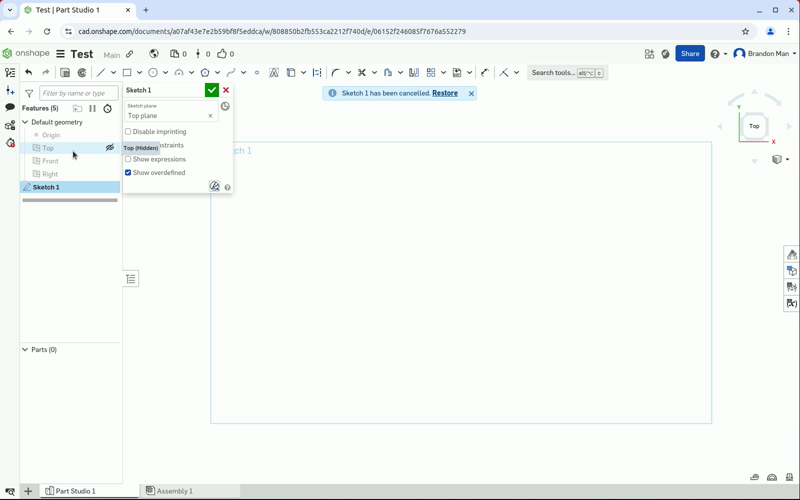
mouse_move(73, 352)
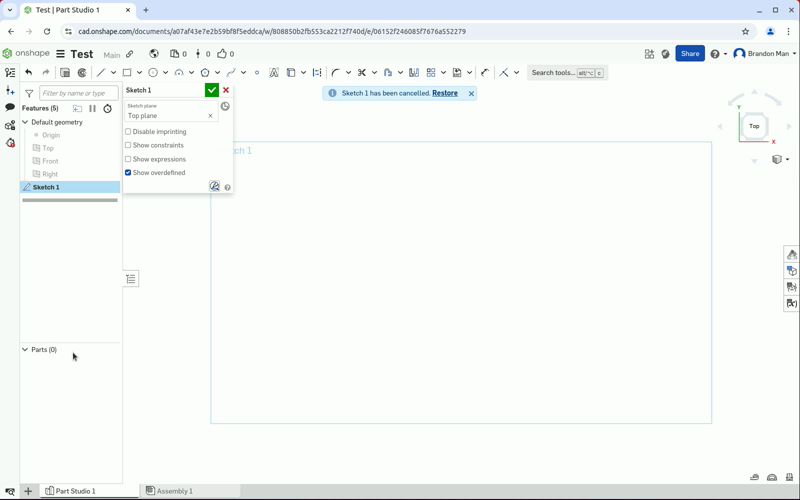
key(y)
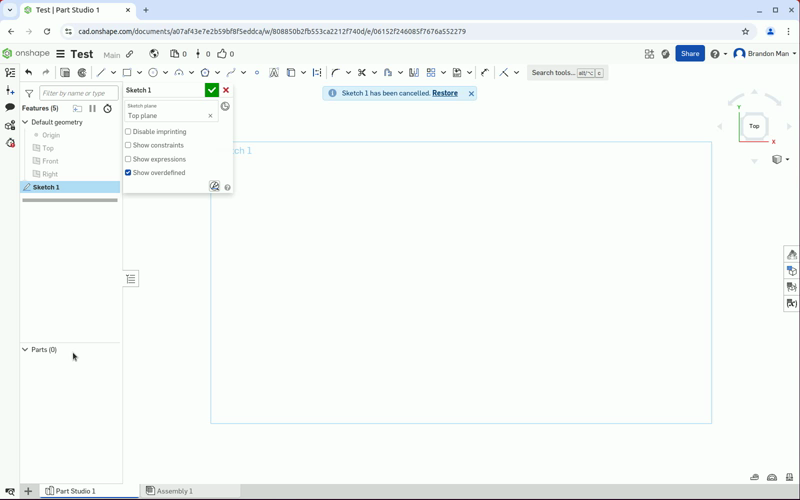
key(l)
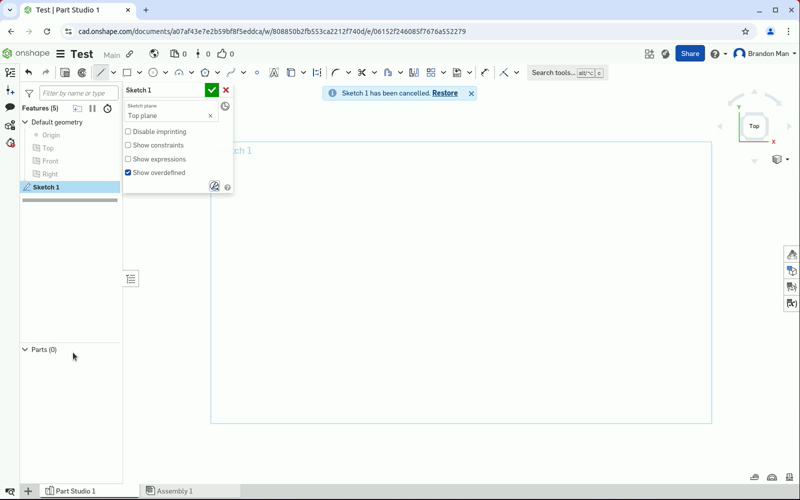
key_down(shift)
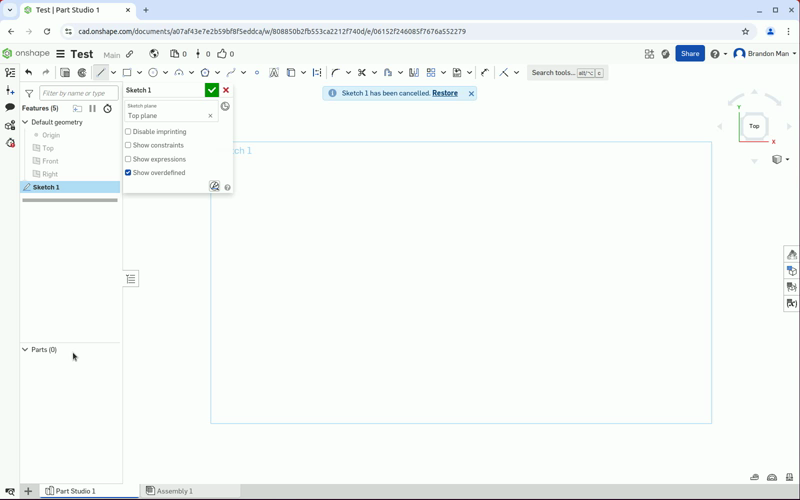
mouse_move(386, 395)
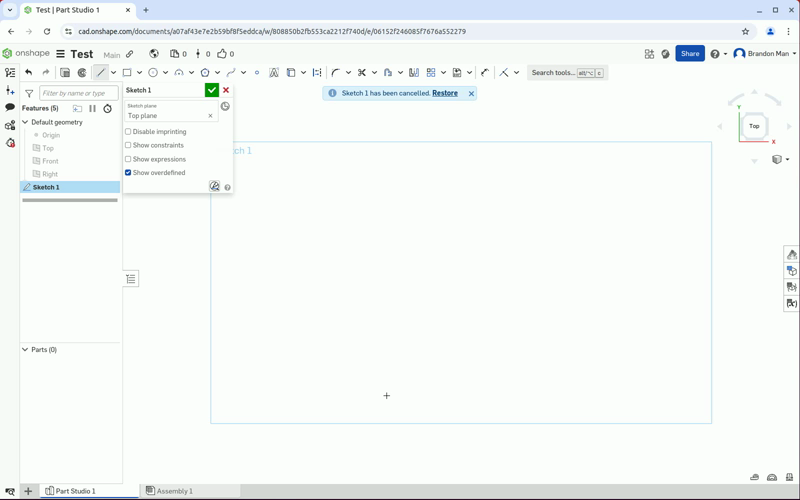
click(386, 395)
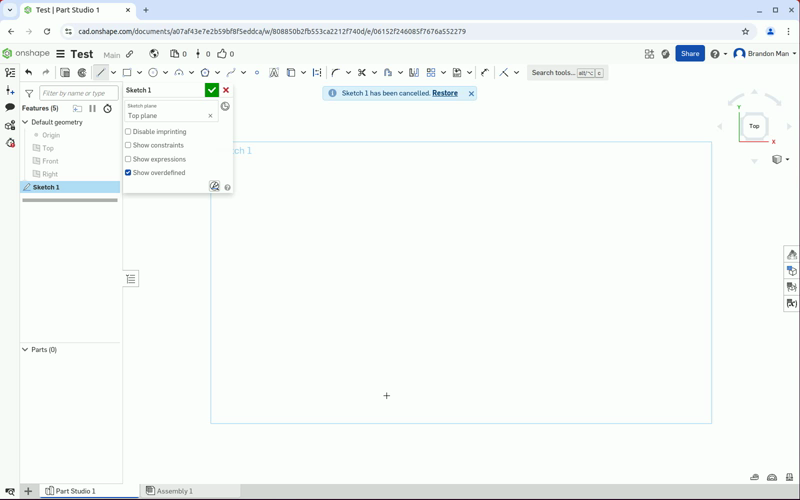
key_up(shift)
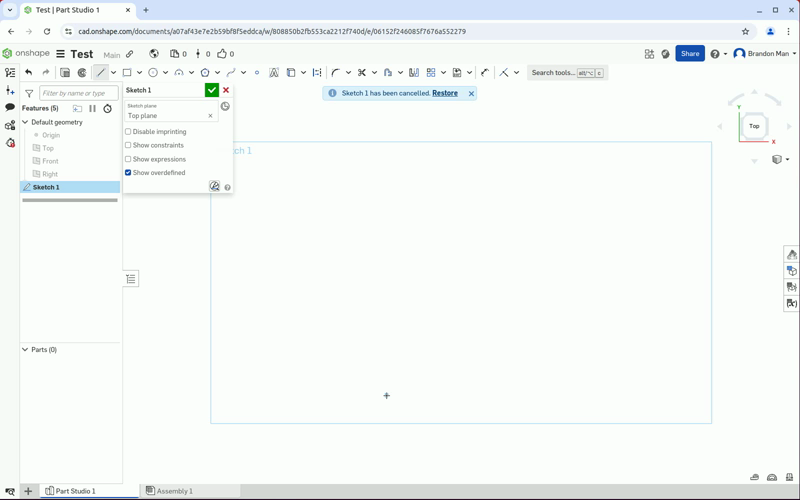
key_down(shift)
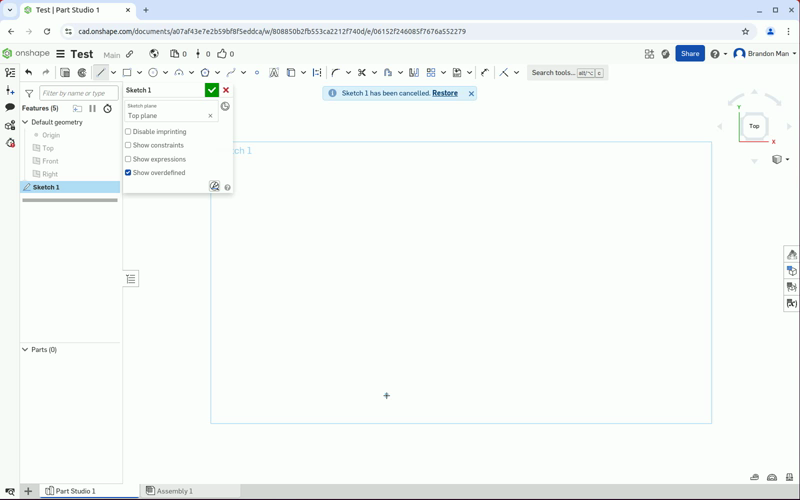
mouse_move(533, 395)
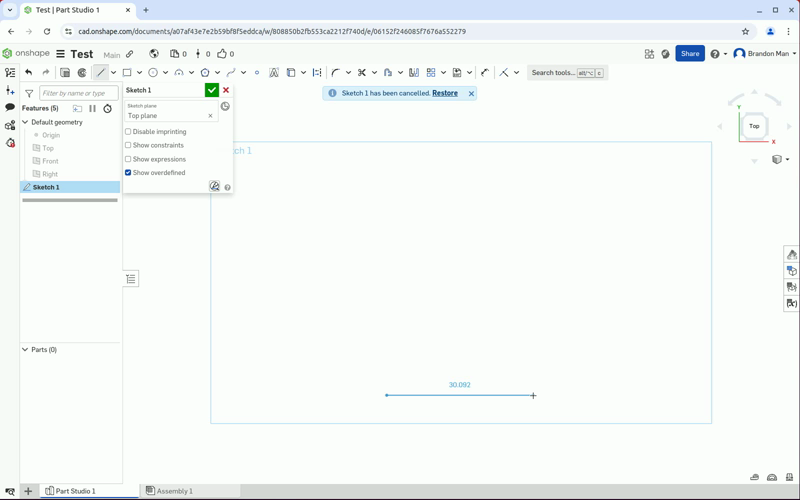
click(533, 395)
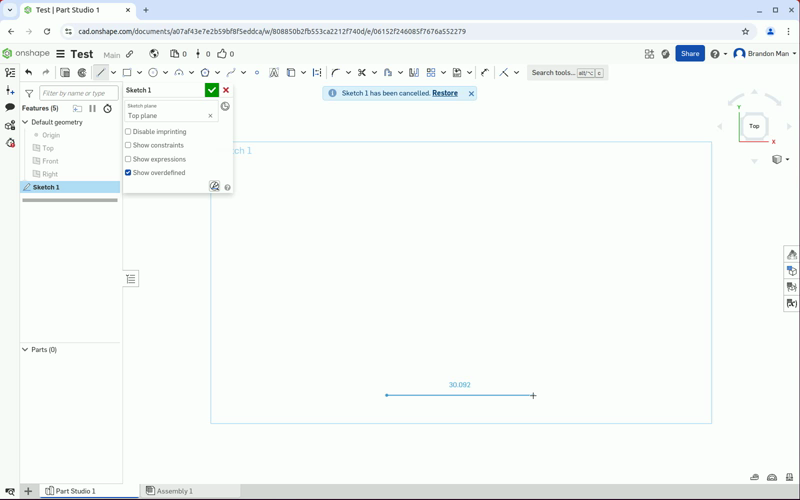
key_up(shift)
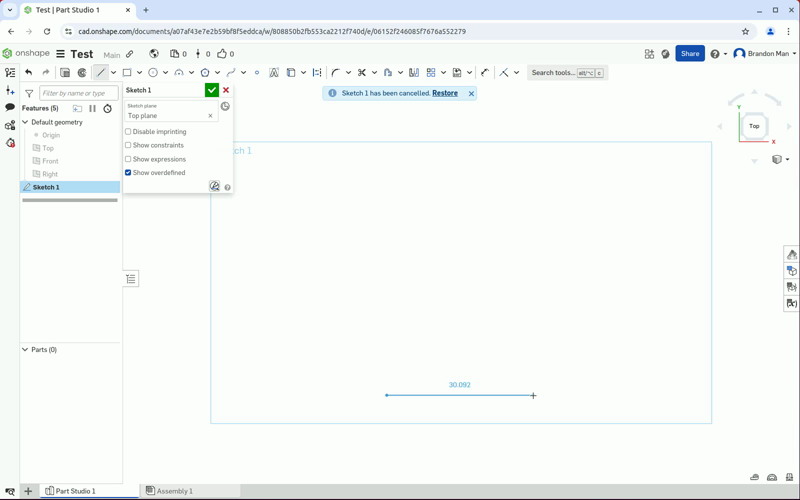
key_down(shift)
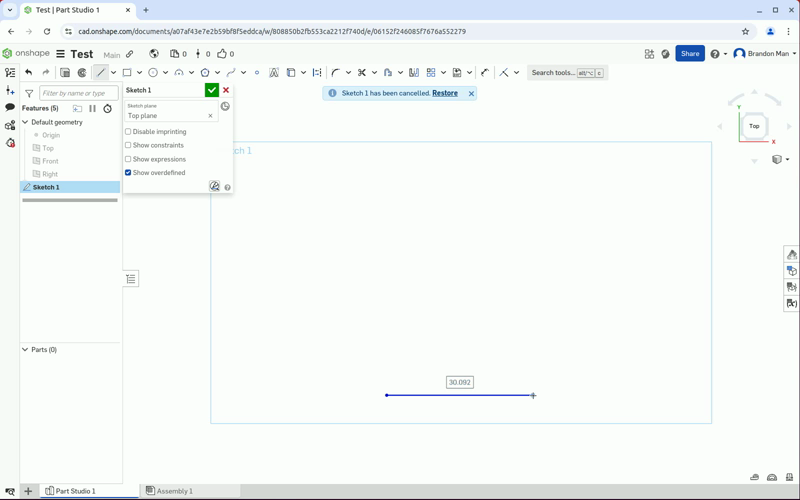
mouse_move(533, 171)
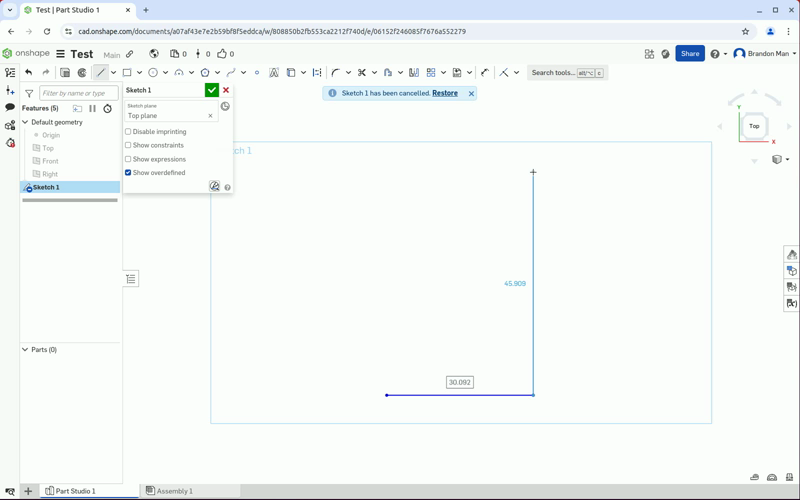
click(533, 171)
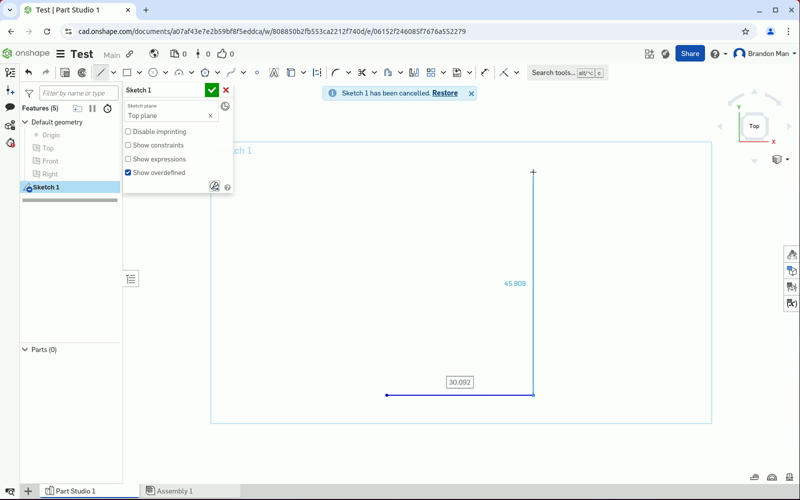
key_up(shift)
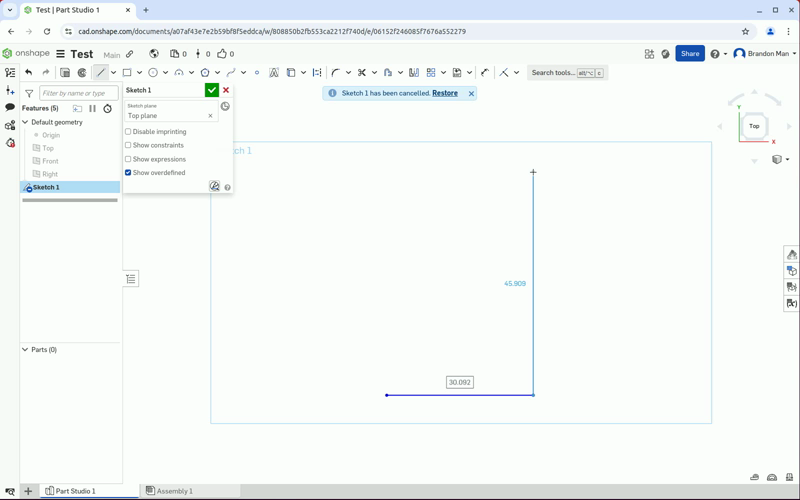
key_down(shift)
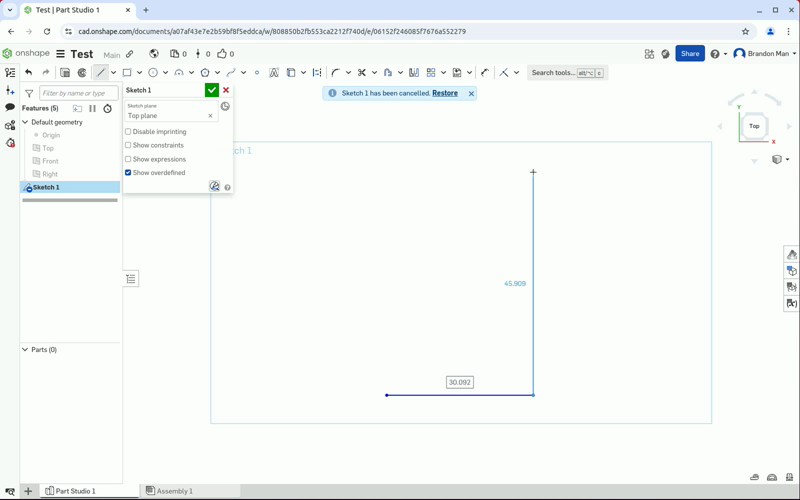
mouse_move(386, 171)
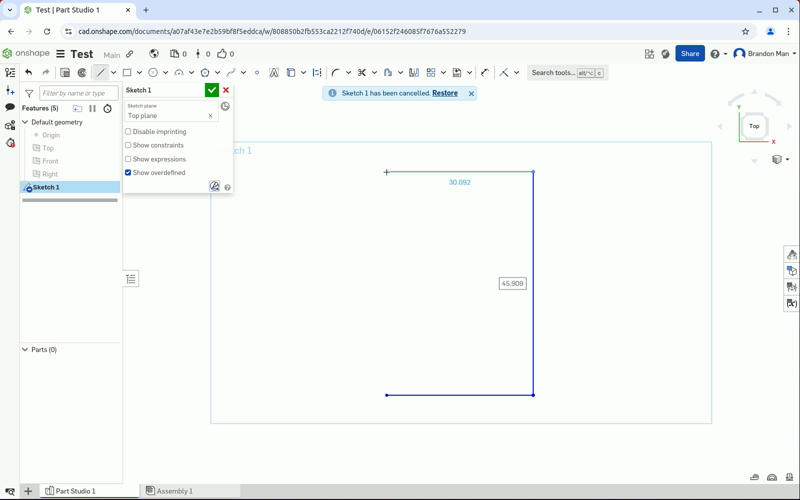
click(386, 171)
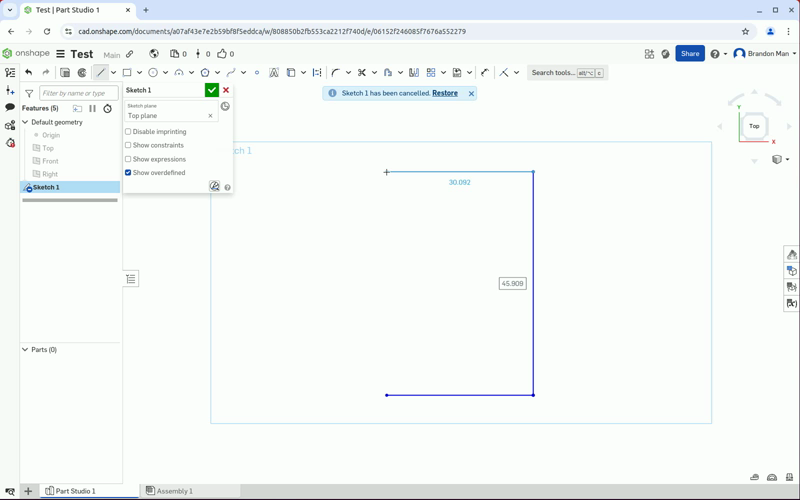
key_up(shift)
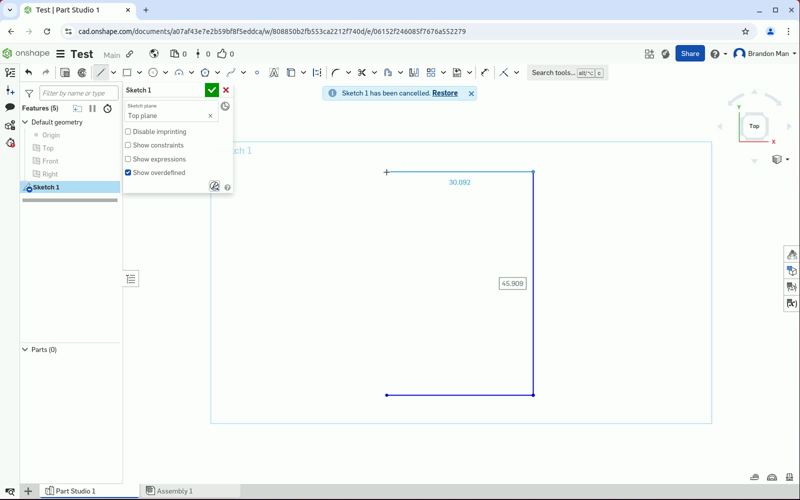
key_down(shift)
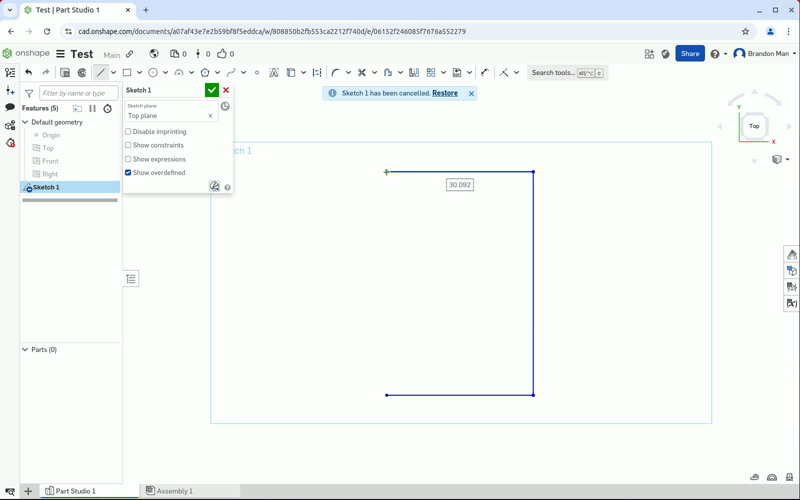
mouse_move(386, 395)
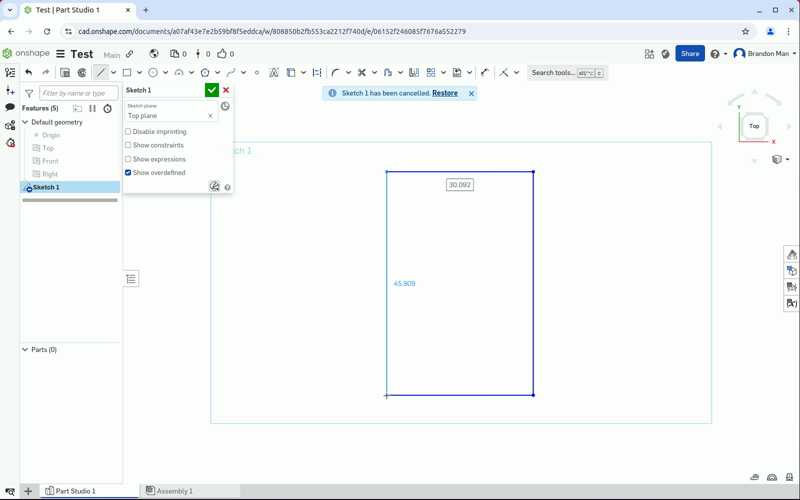
key_up(shift)
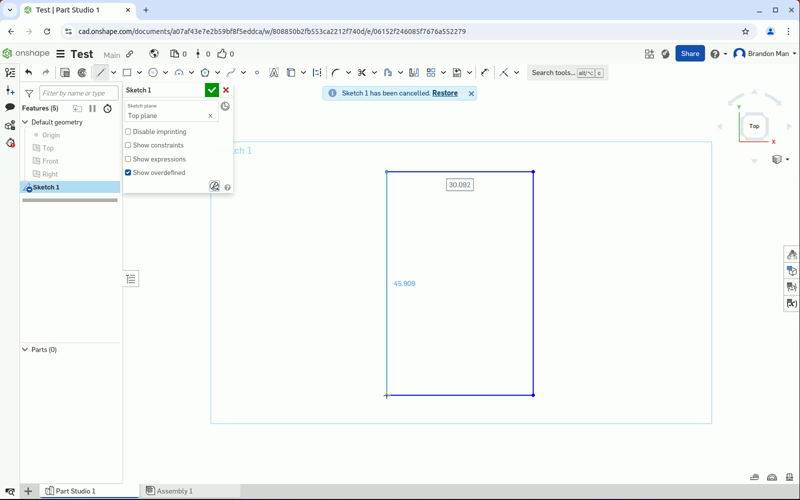
click(386, 395)
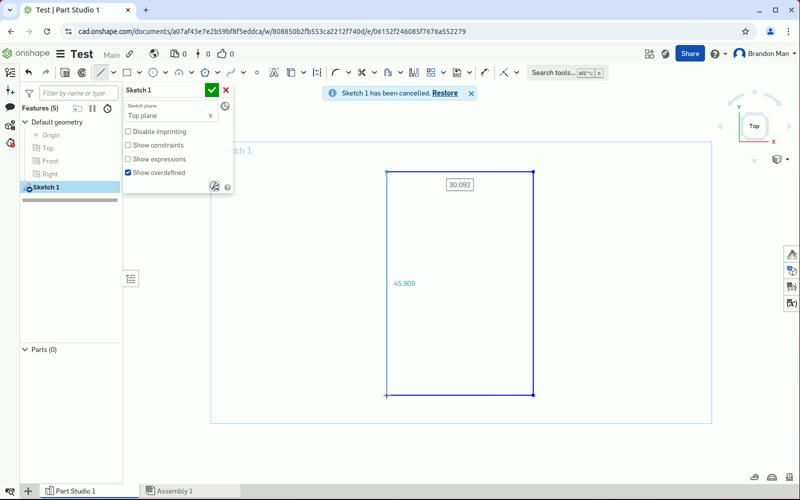
key(esc)
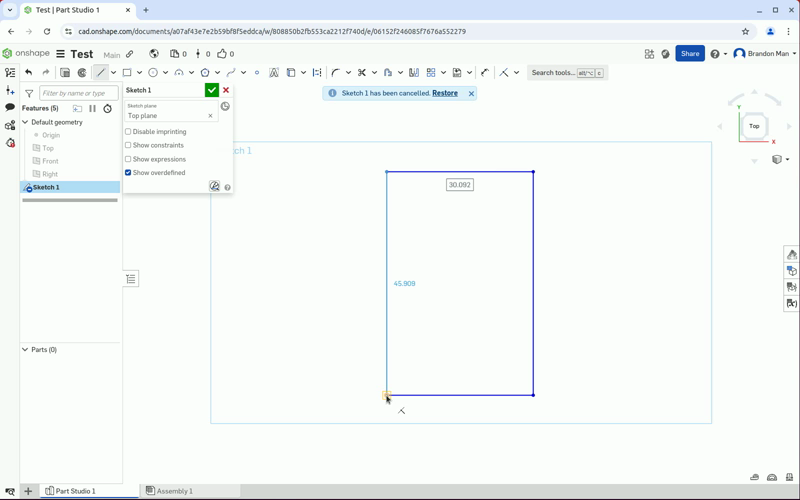
mouse_move(480, 280)
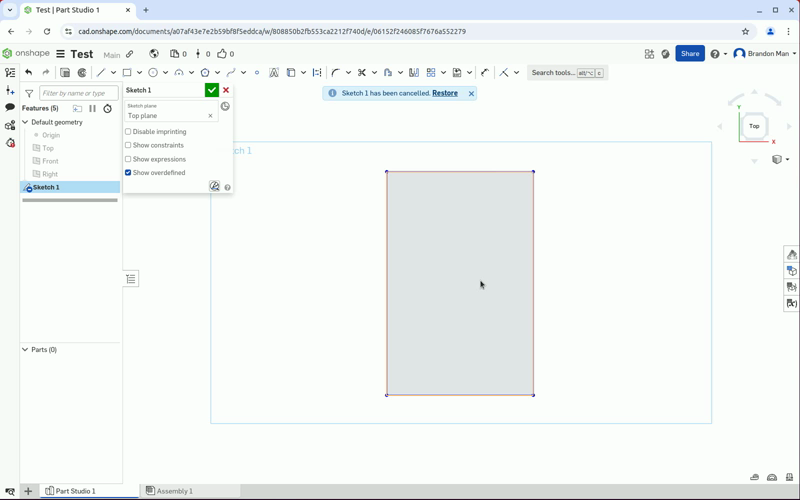
click(480, 280)
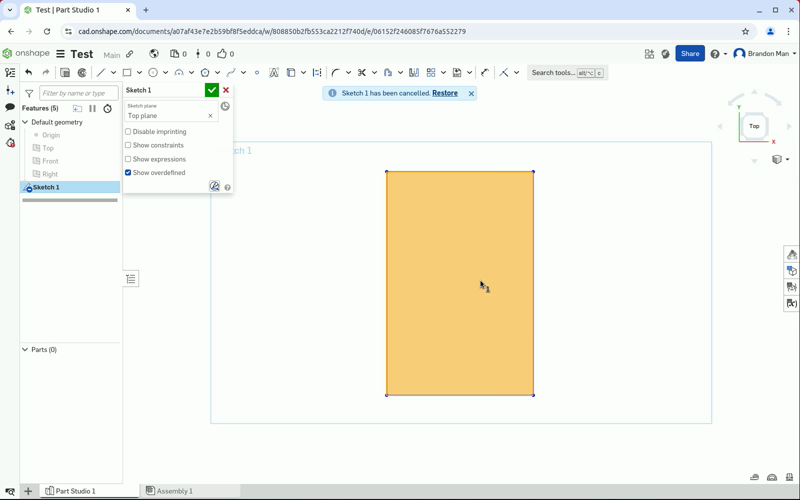
mouse_move(73, 352)
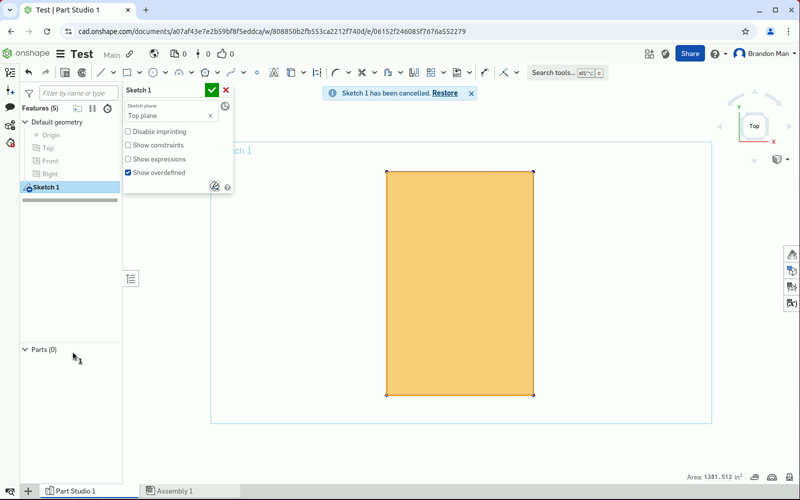
key(shift+y)
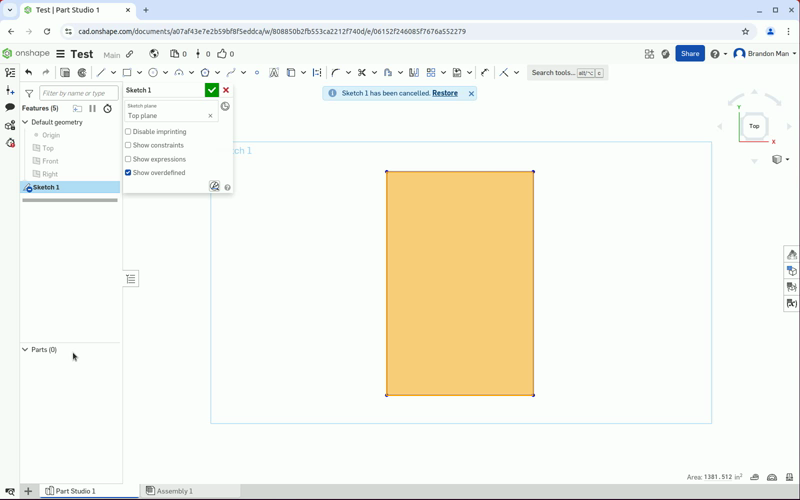
key(shift+e)
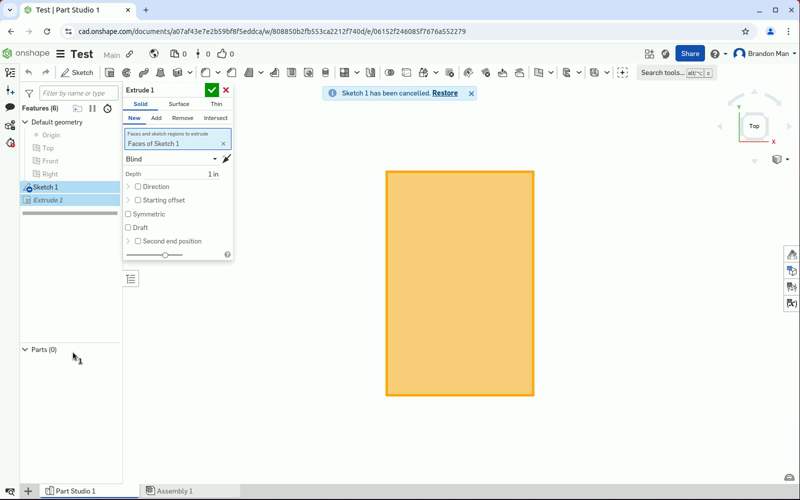
mouse_move(143, 106)
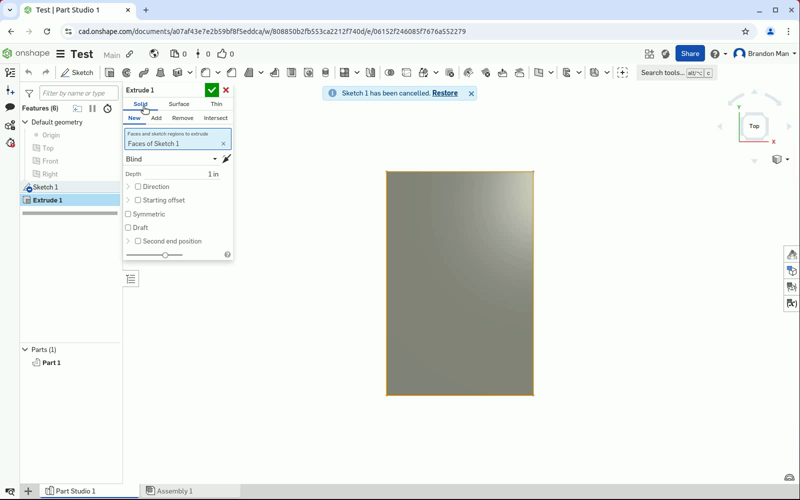
click(143, 106)
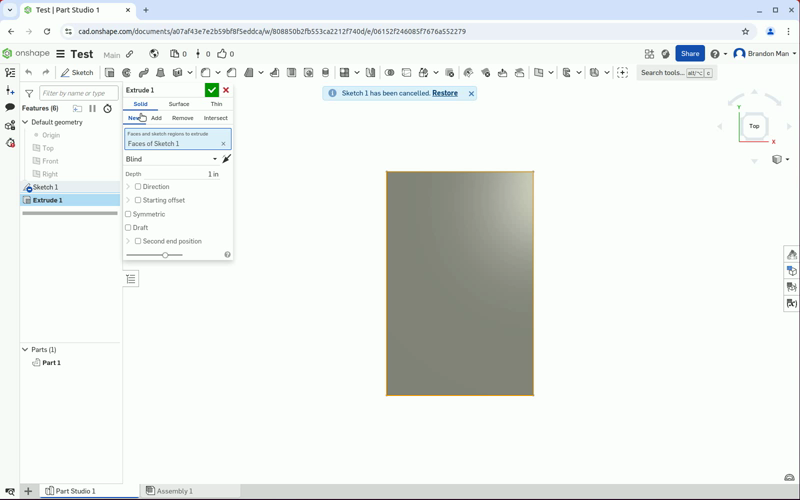
mouse_move(137, 120)
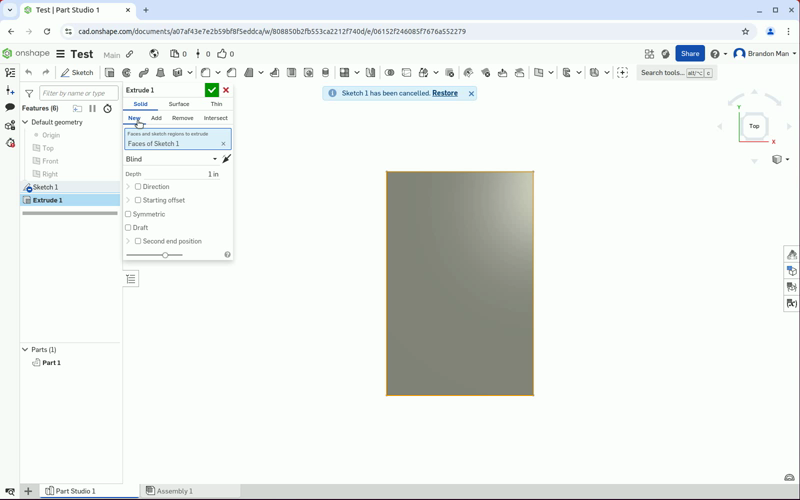
click(137, 120)
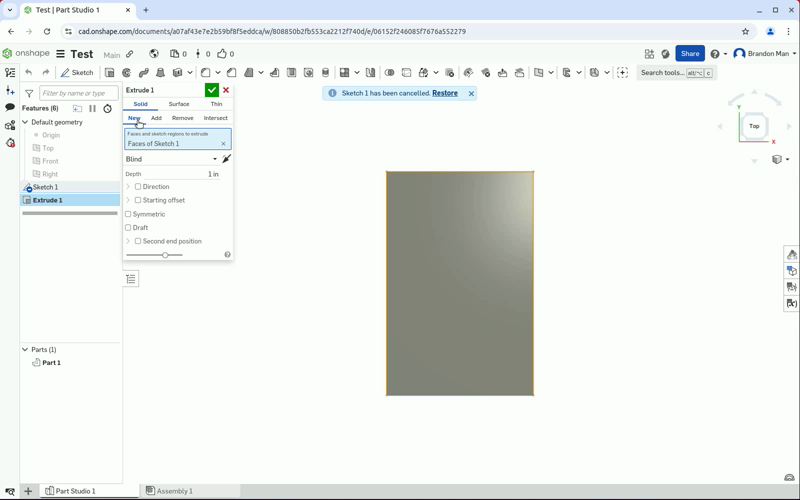
key(tab, 4)
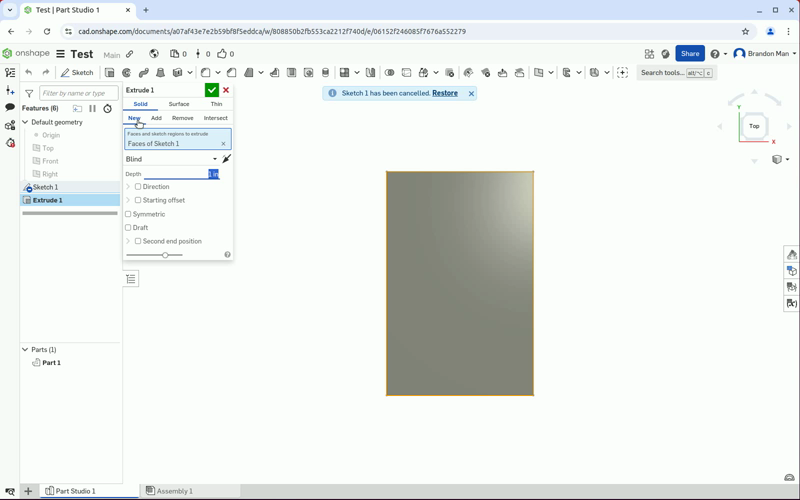
text(9.869)
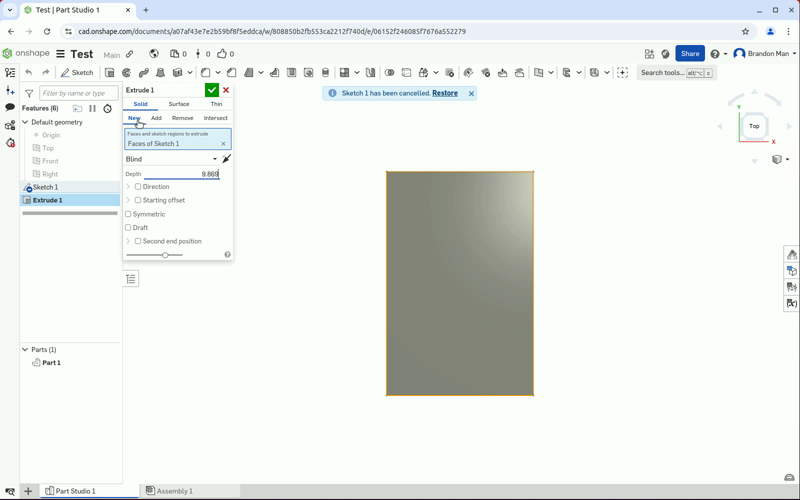
key(enter)
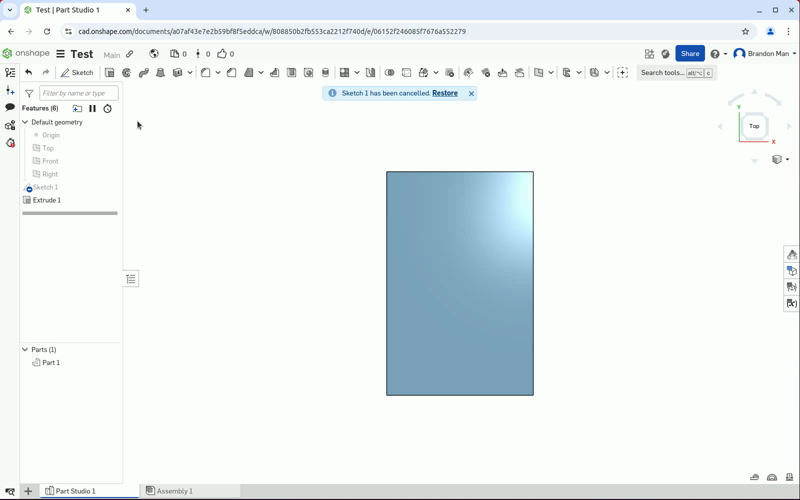
key(shift+h)
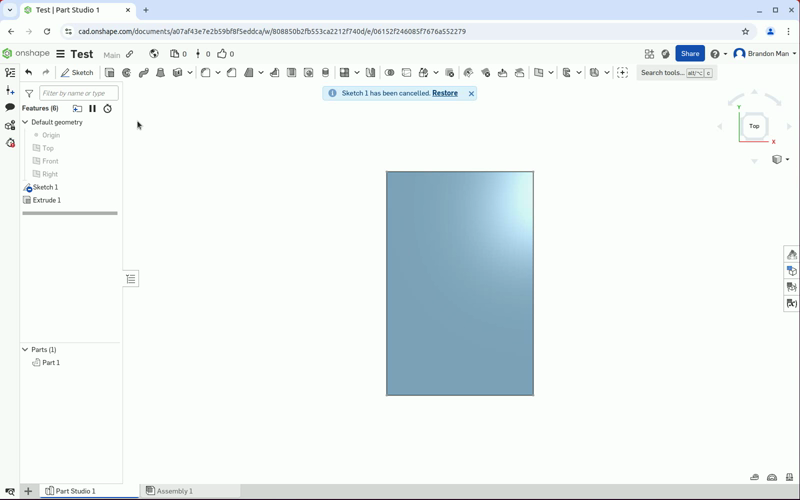
key(shift+h)
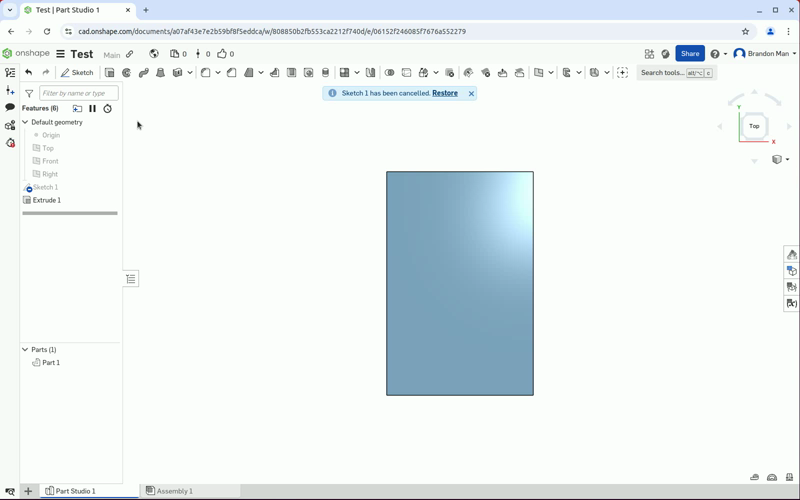
mouse_move(73, 189)
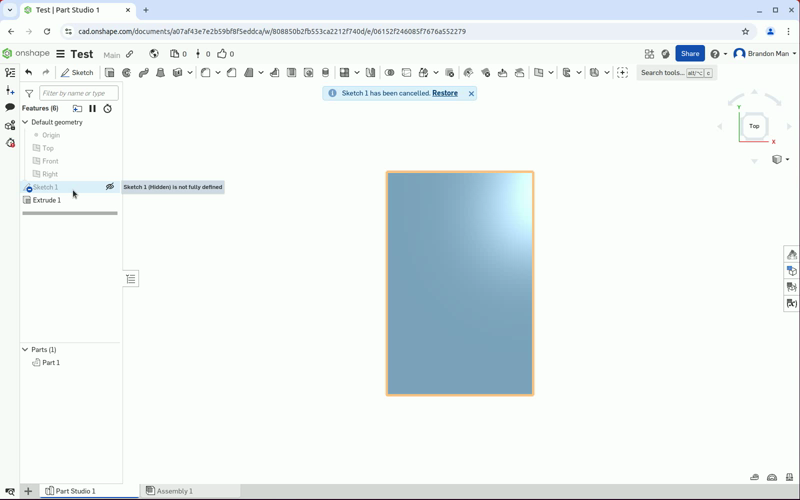
click(73, 189)
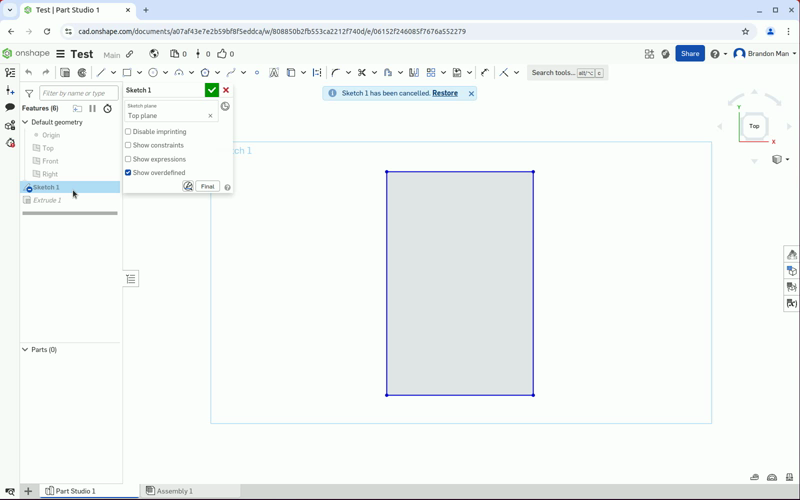
mouse_move(229, 92)
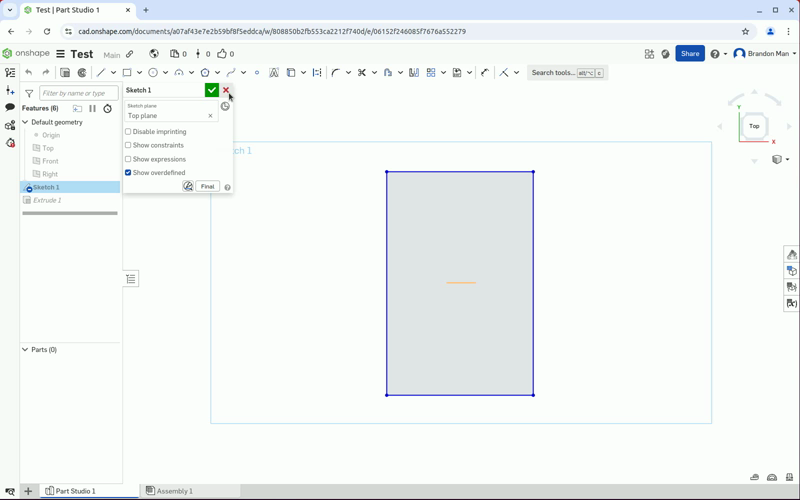
click(229, 92)
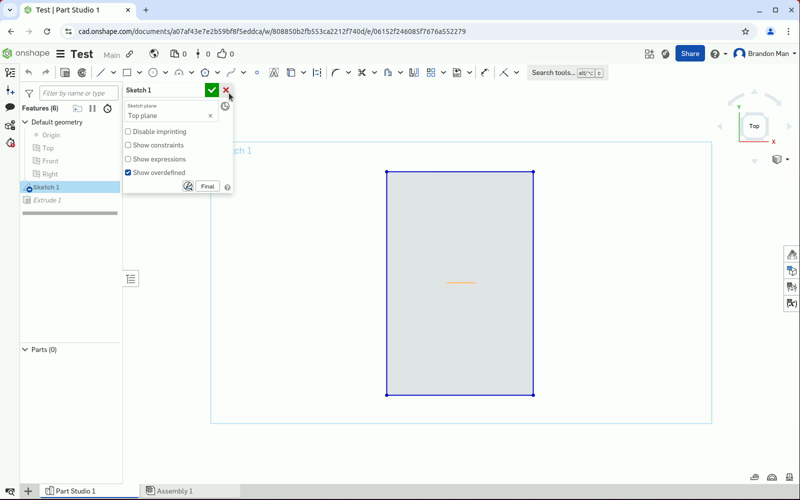
key(shift+s)
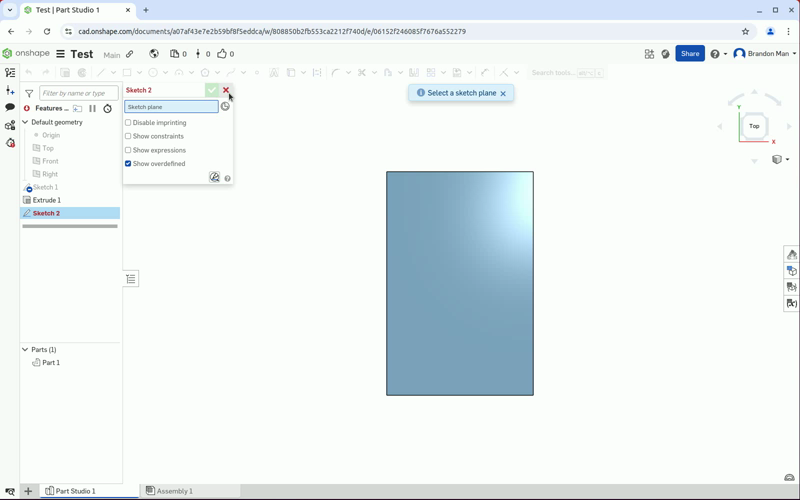
mouse_move(73, 150)
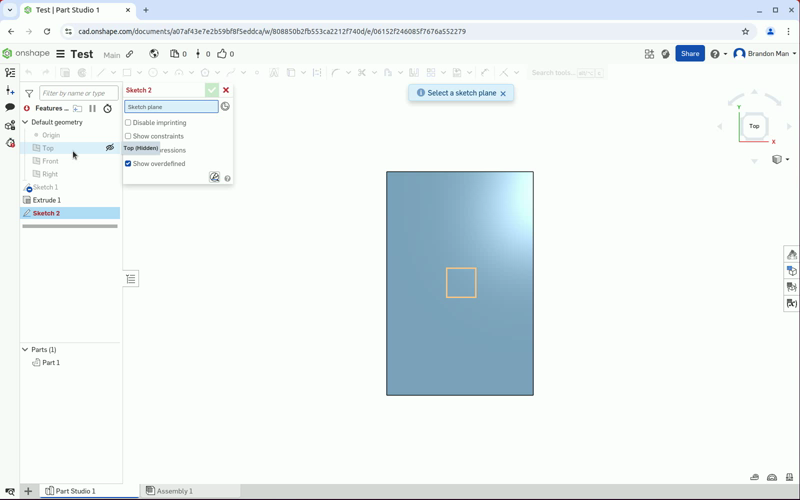
click(73, 150)
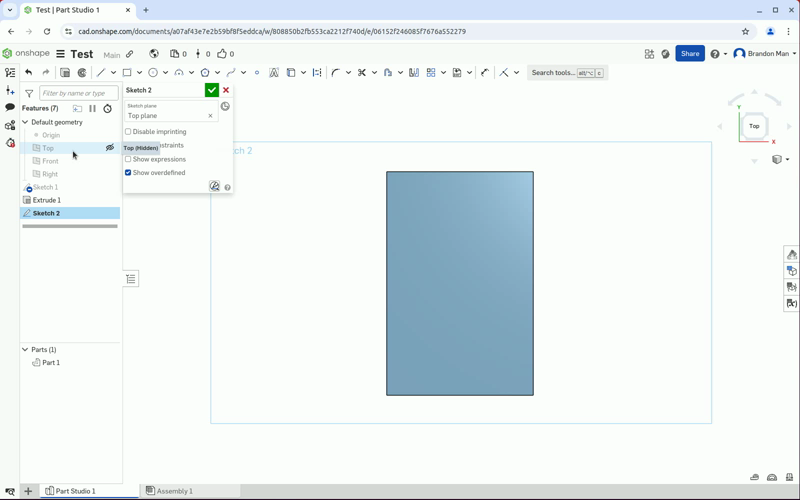
mouse_move(73, 352)
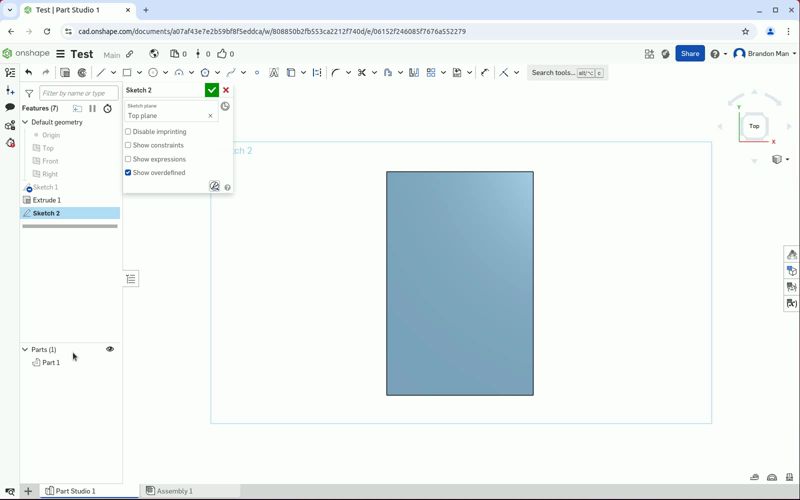
key(y)
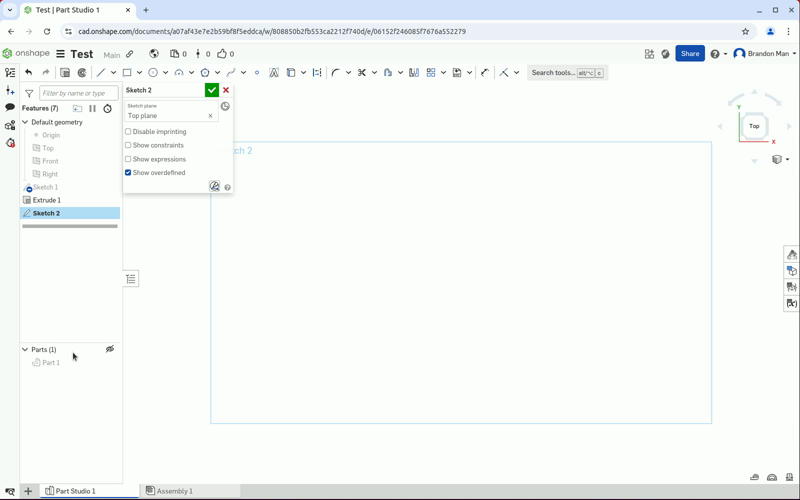
key(l)
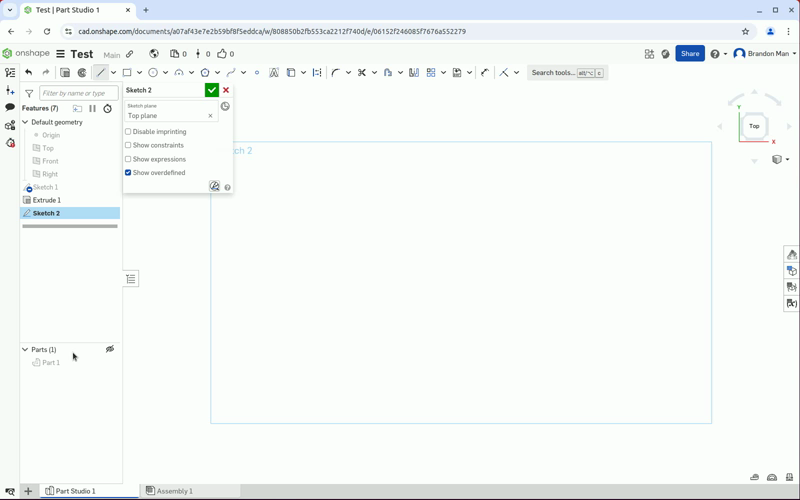
key_down(shift)
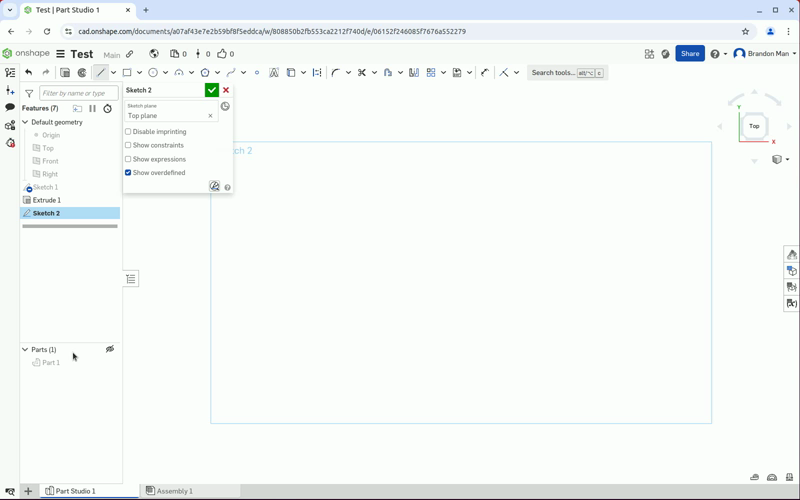
mouse_move(498, 345)
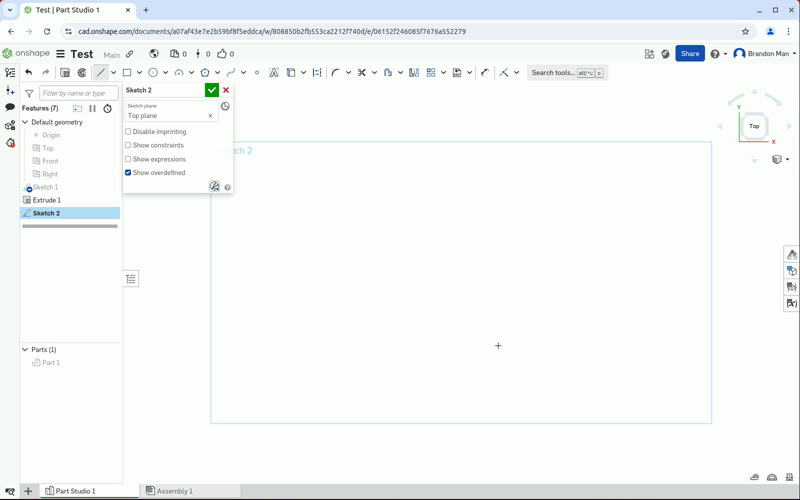
click(498, 345)
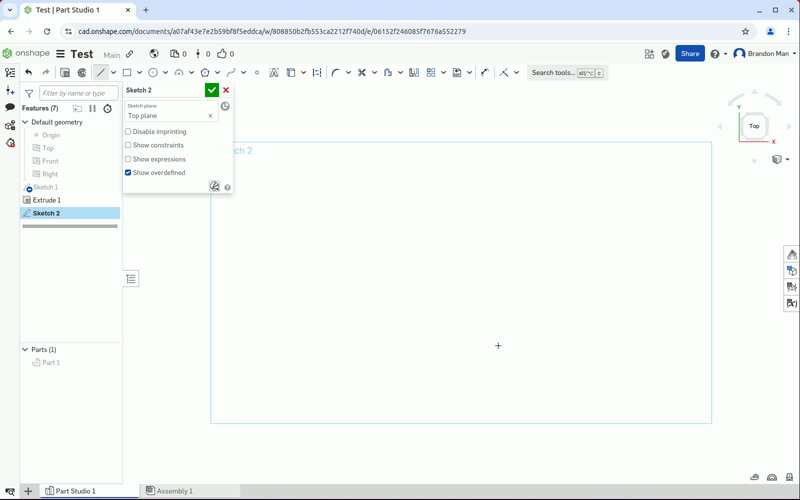
key_up(shift)
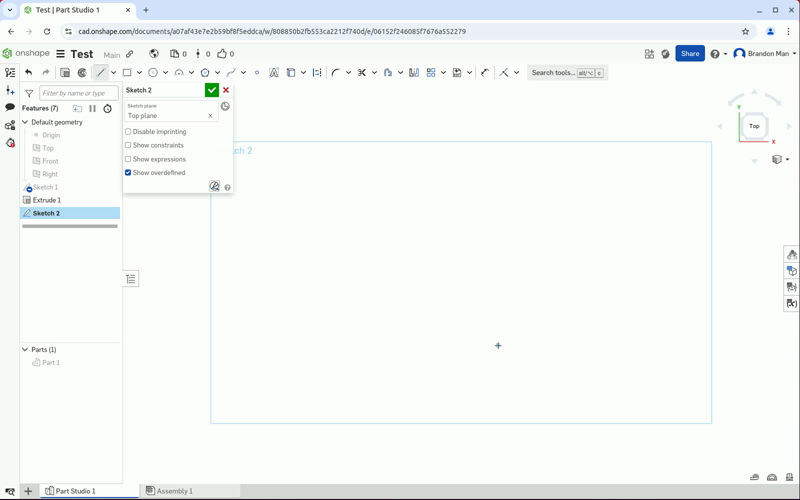
key_down(shift)
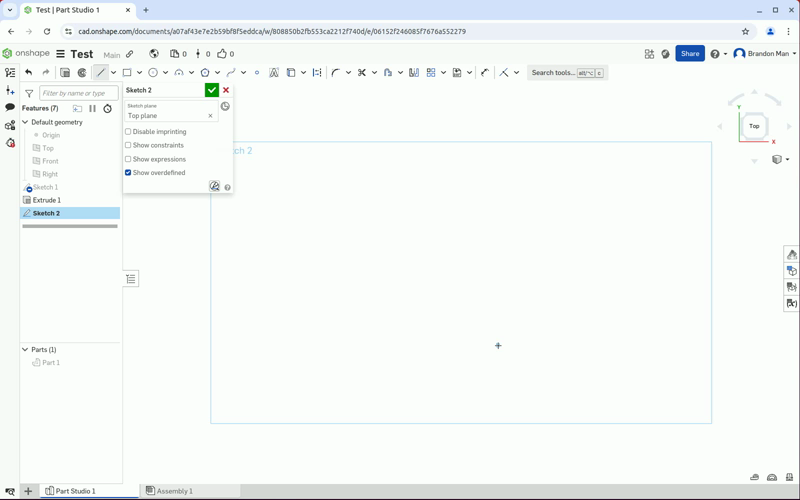
mouse_move(528, 345)
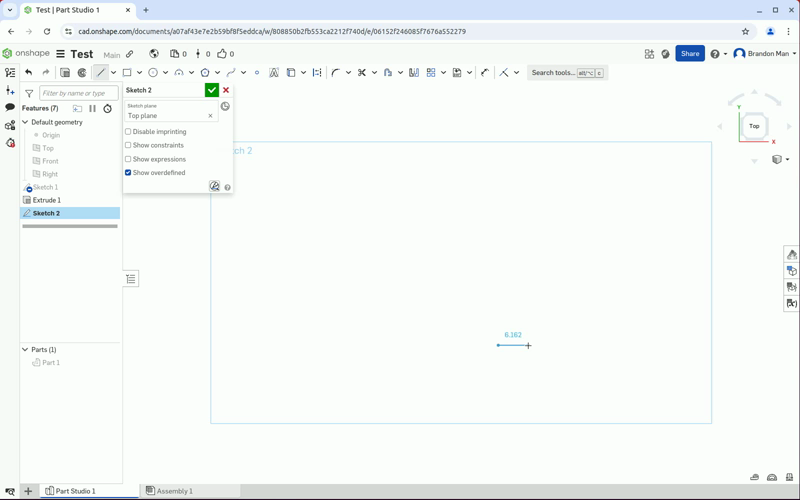
mouse_move(515, 345)
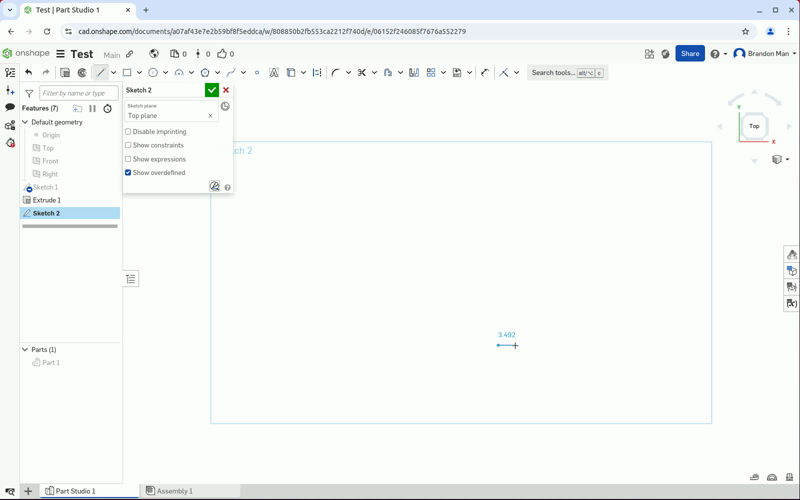
click(515, 345)
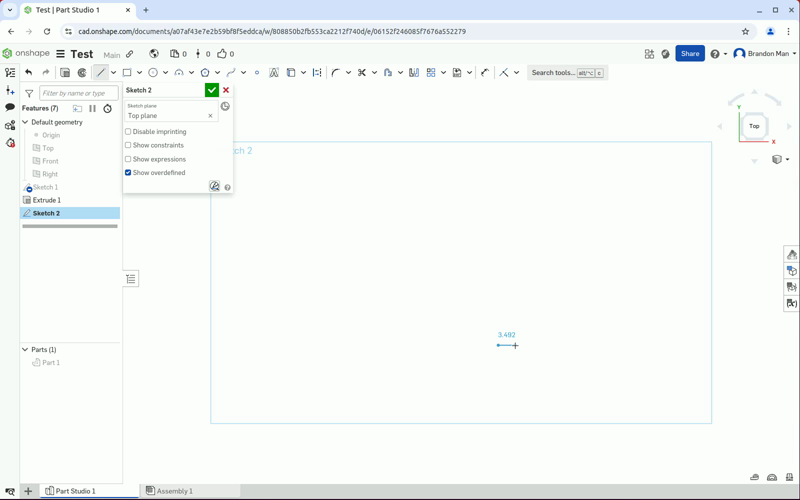
key_up(shift)
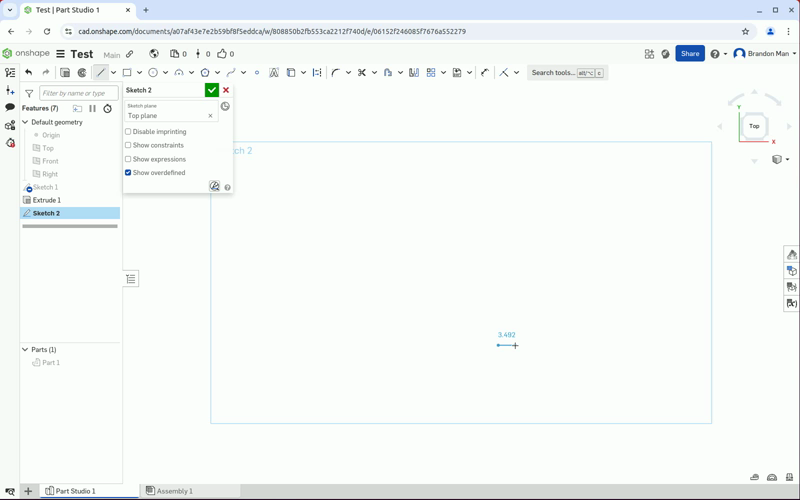
key_down(shift)
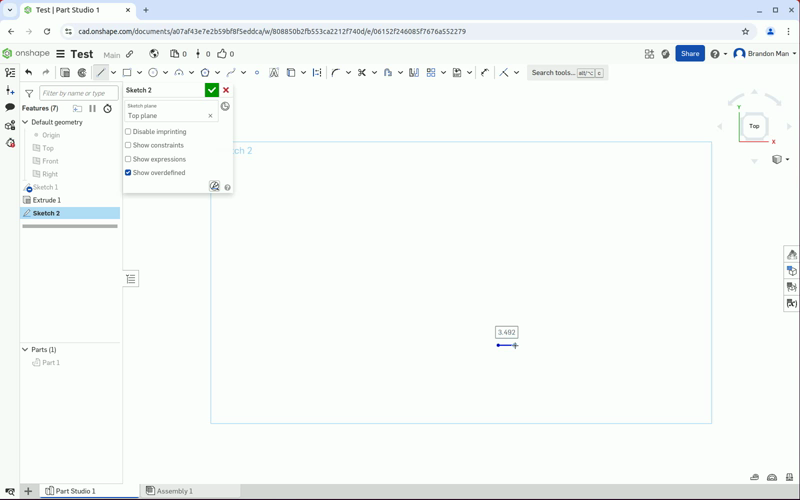
mouse_move(515, 219)
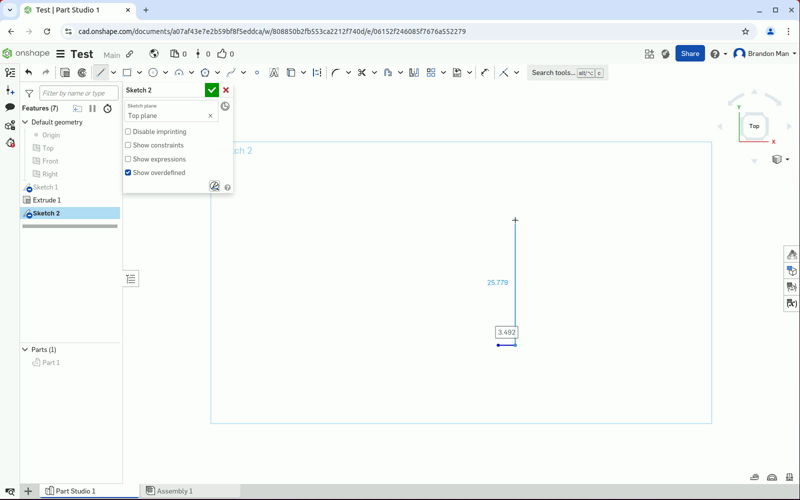
click(515, 219)
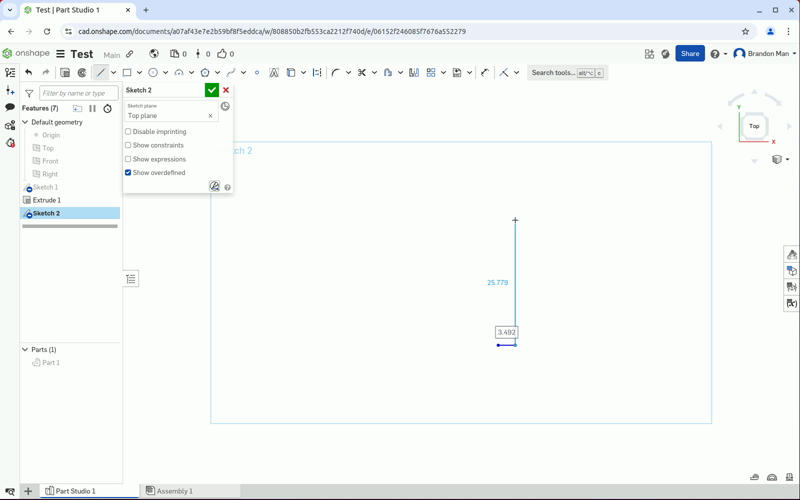
key_up(shift)
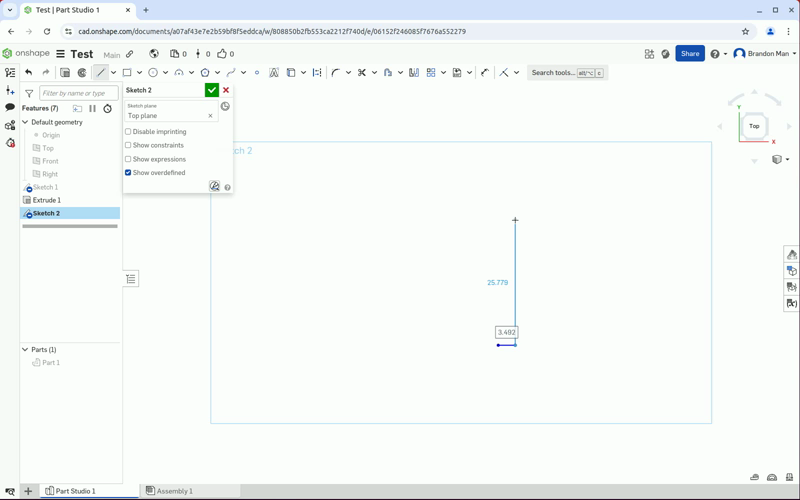
key_down(shift)
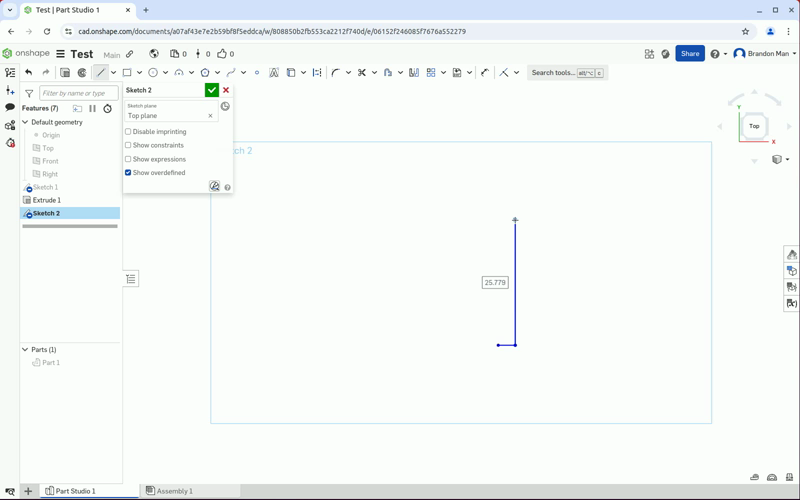
mouse_move(545, 219)
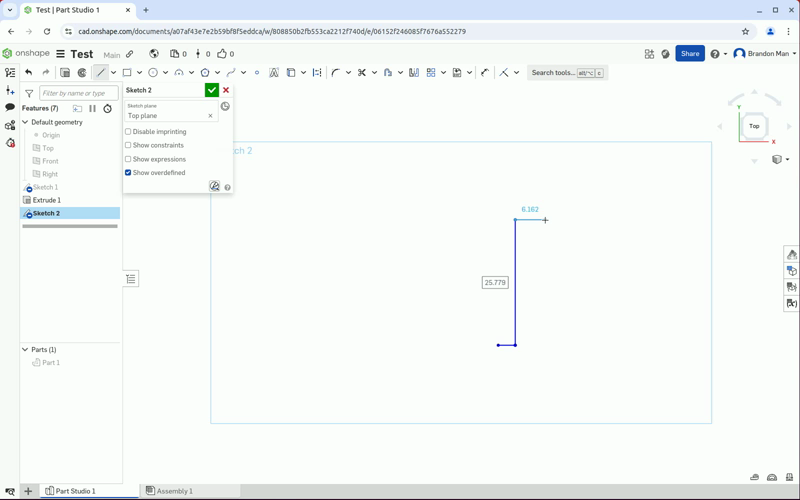
mouse_move(498, 219)
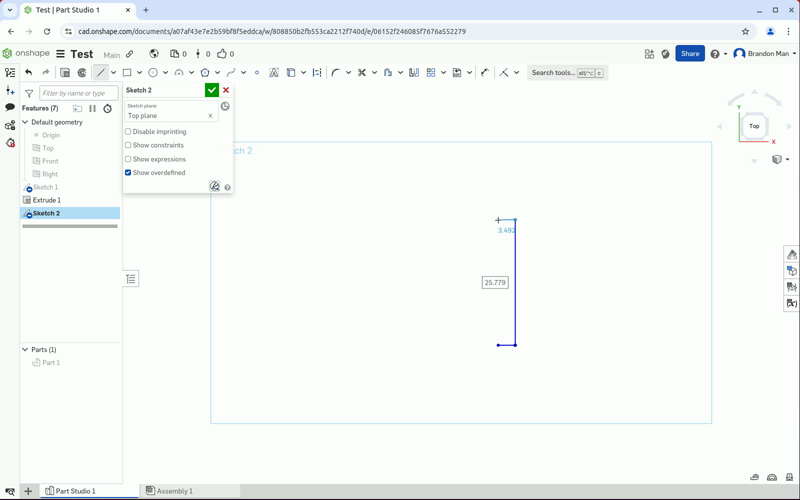
click(498, 219)
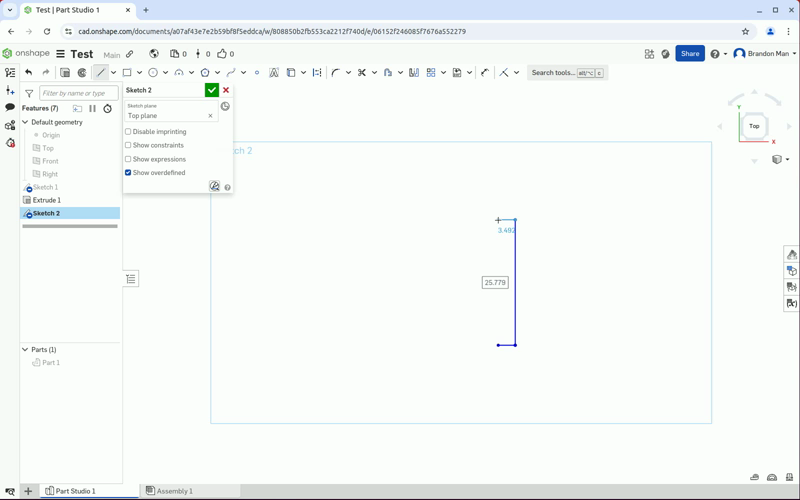
key_up(shift)
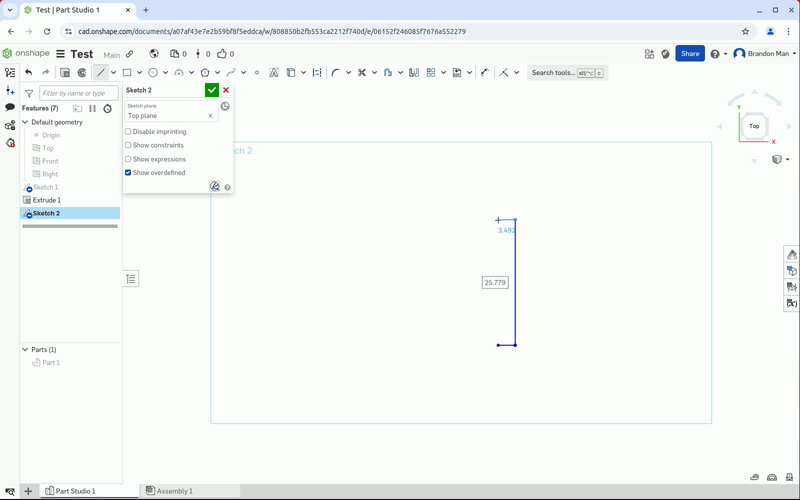
key_down(shift)
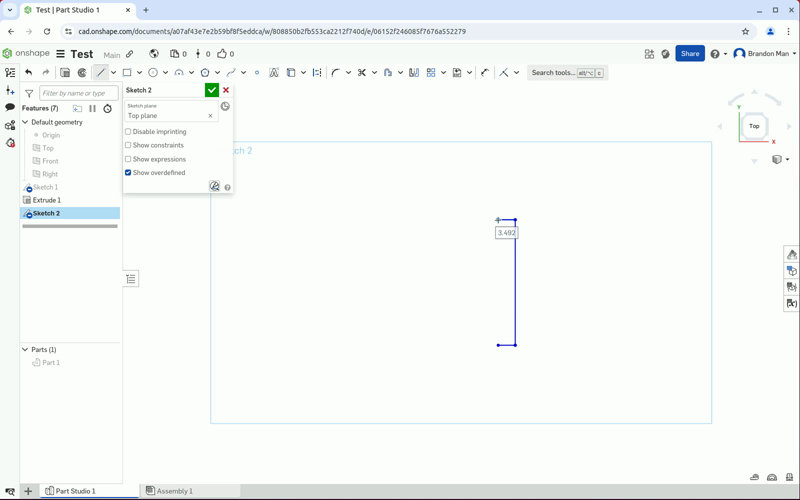
mouse_move(498, 345)
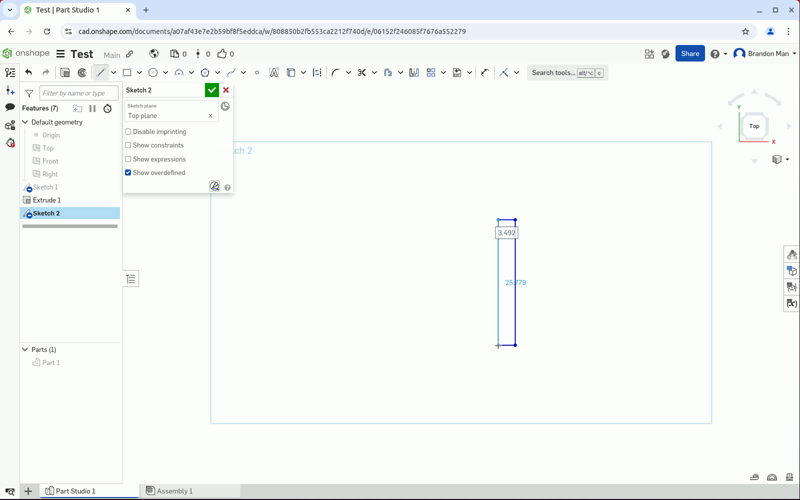
key_up(shift)
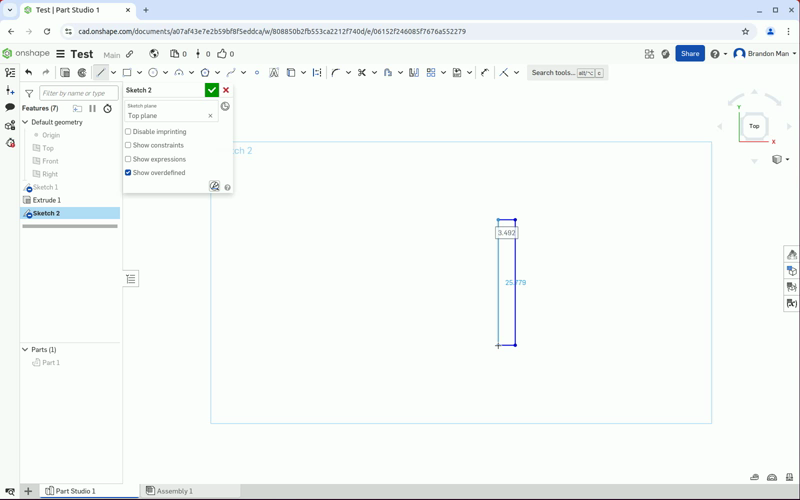
click(498, 345)
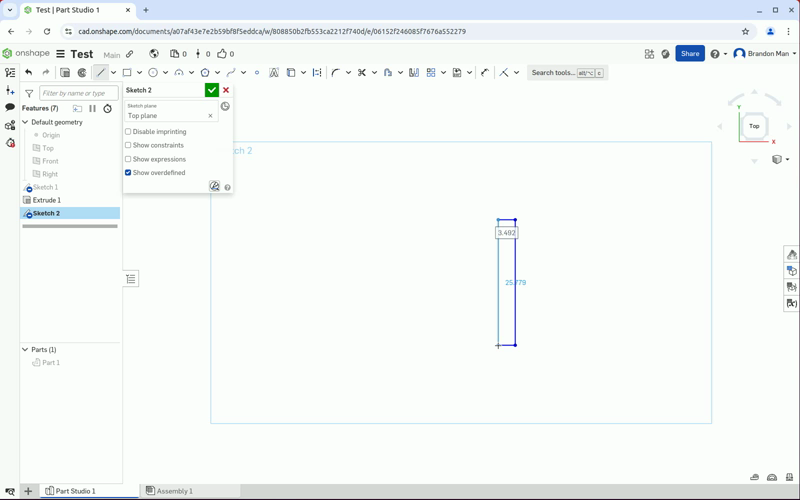
key(esc)
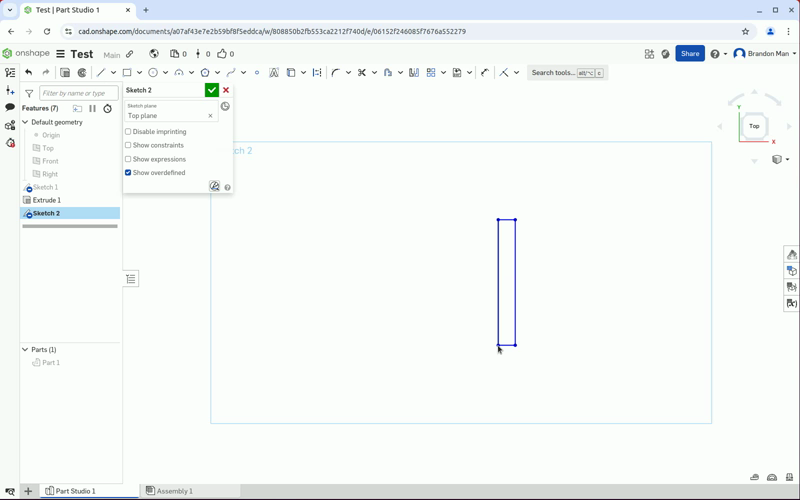
mouse_move(511, 334)
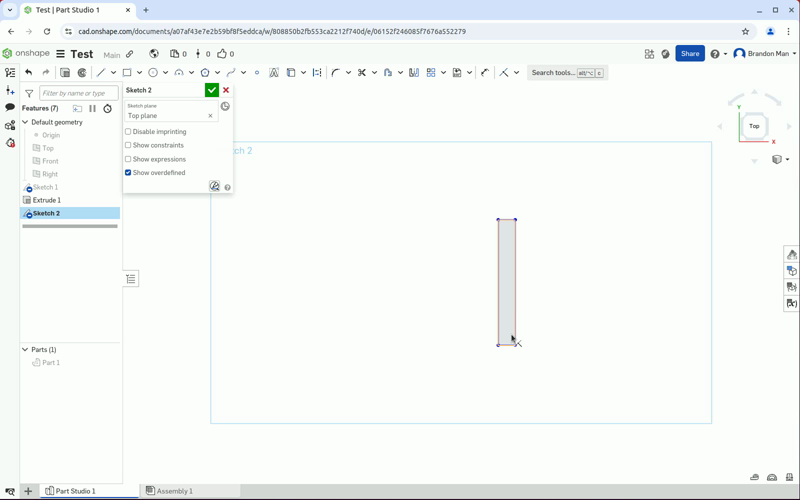
click(511, 334)
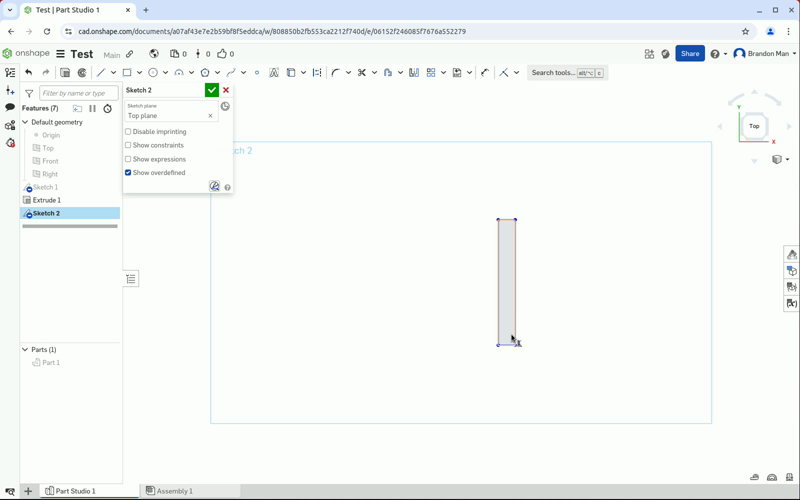
mouse_move(73, 352)
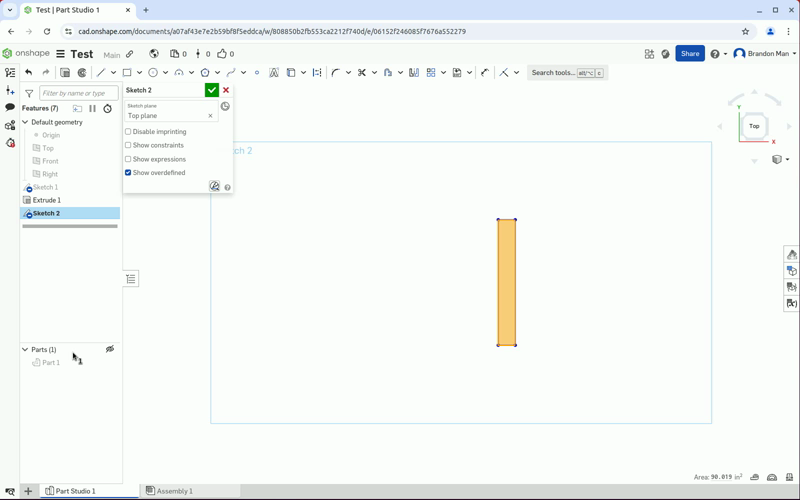
key(shift+y)
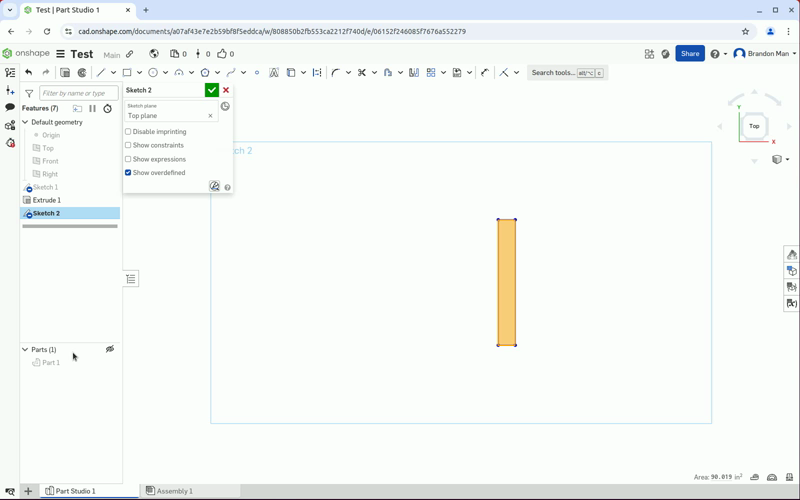
key(shift+e)
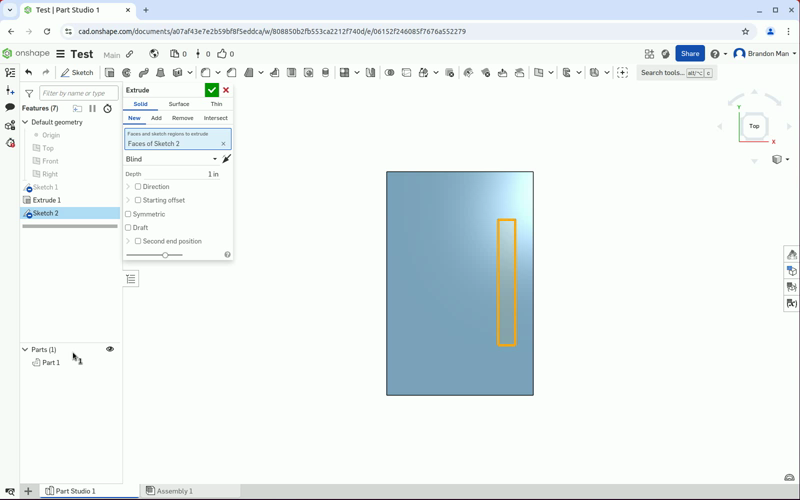
mouse_move(143, 106)
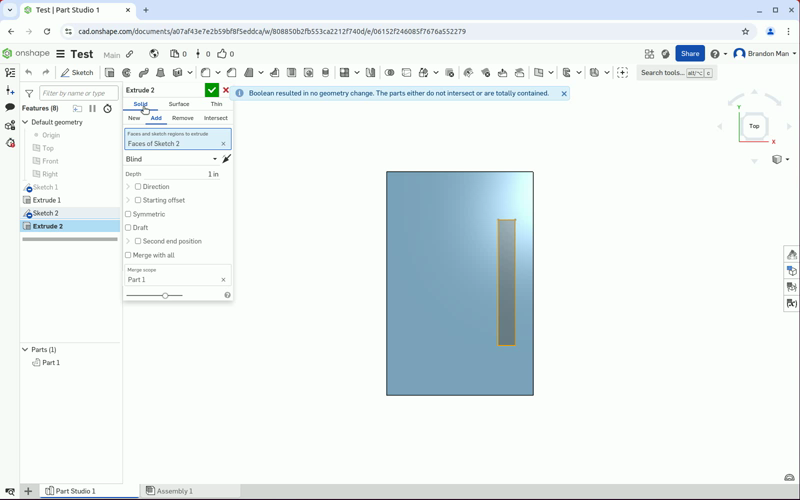
click(143, 106)
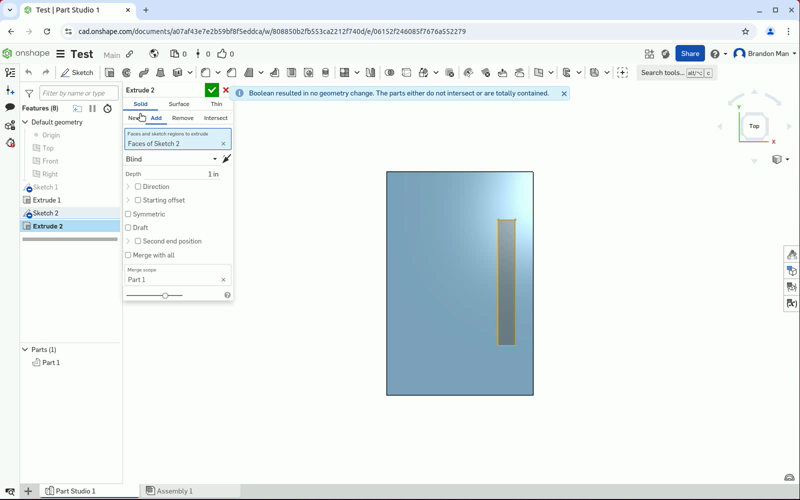
mouse_move(137, 120)
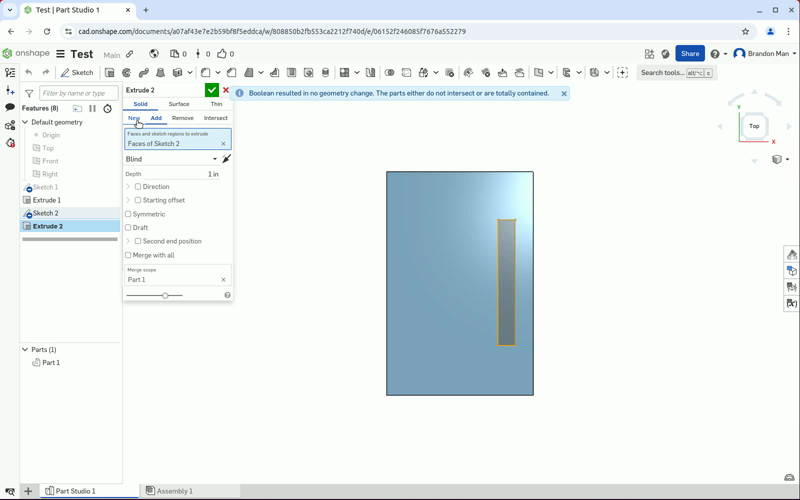
click(137, 120)
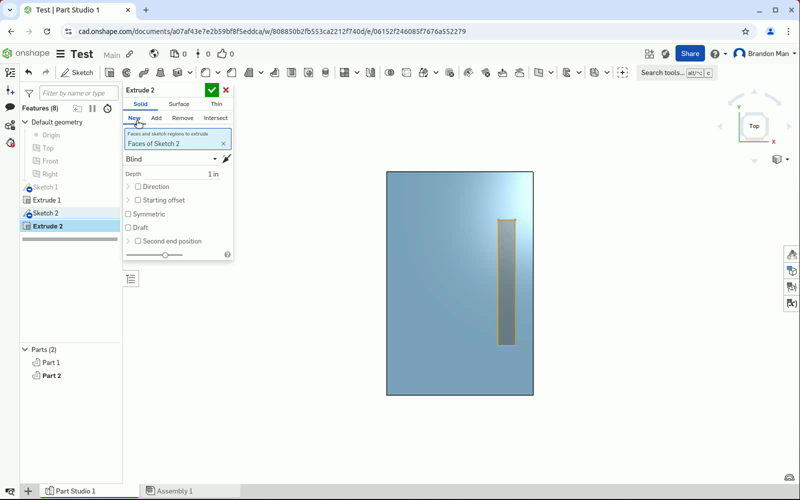
key(tab, 4)
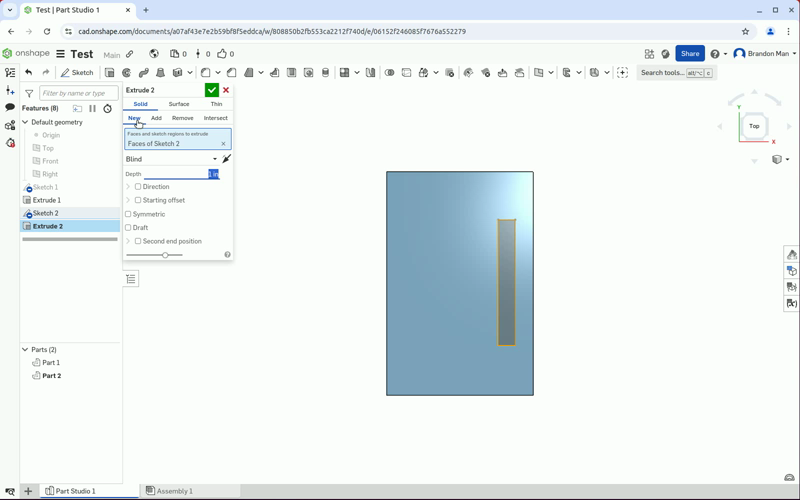
text(14.443)
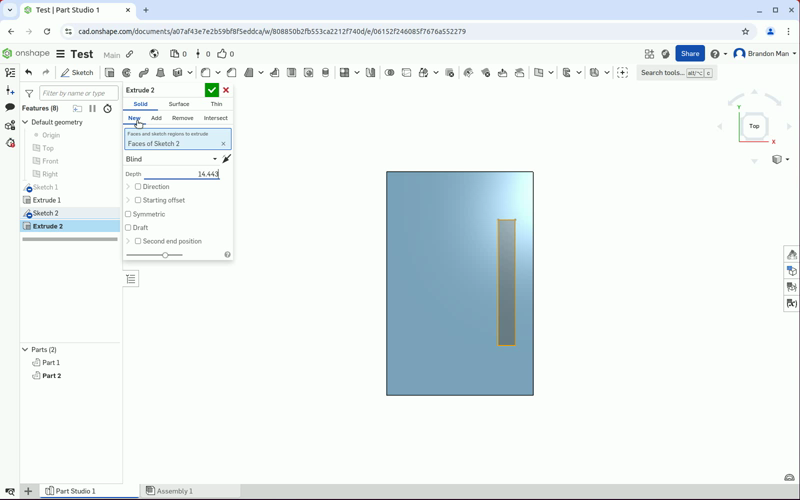
key(enter)
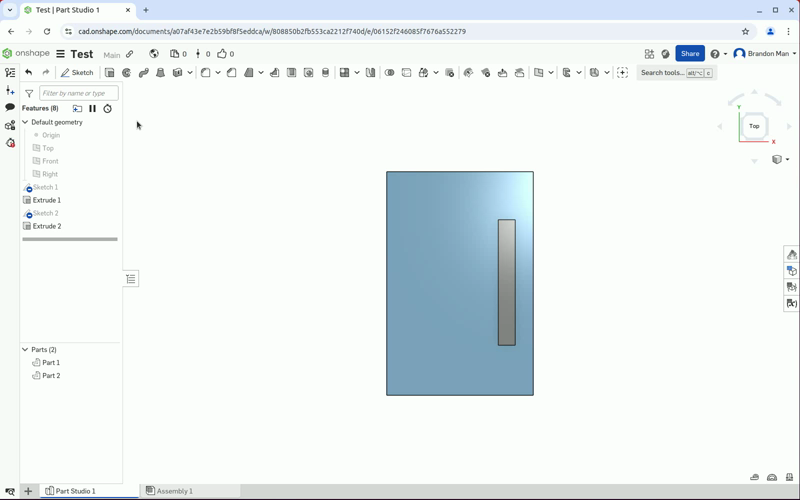
key(shift+h)
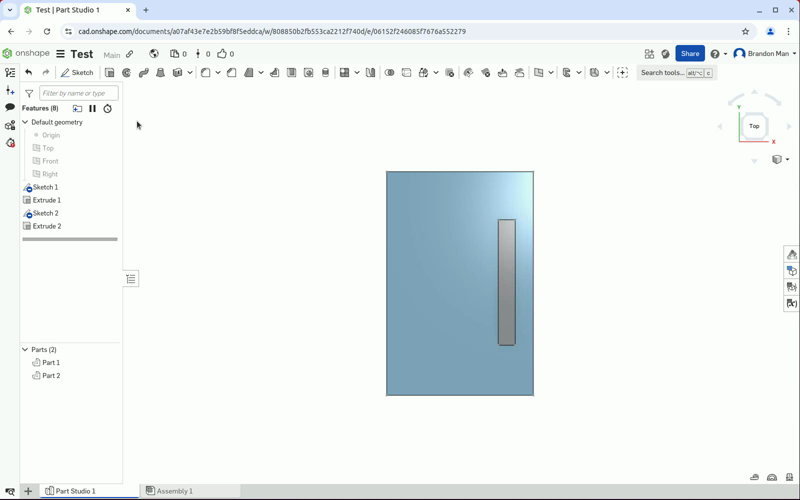
key(shift+h)
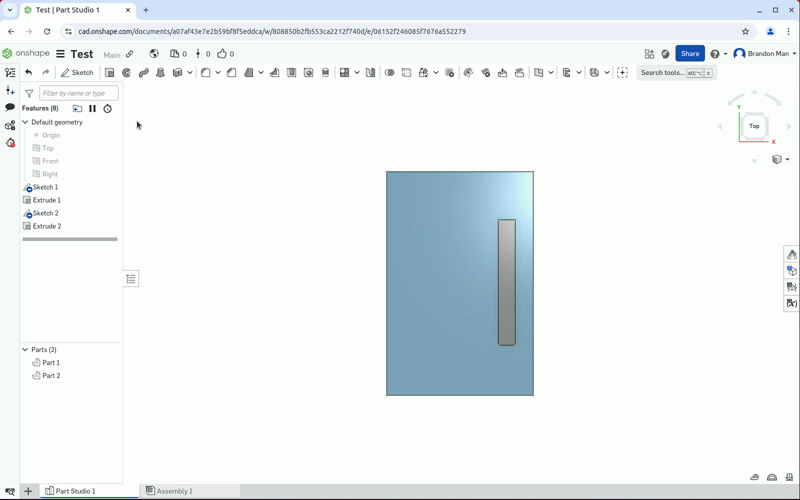
key(shift+7)
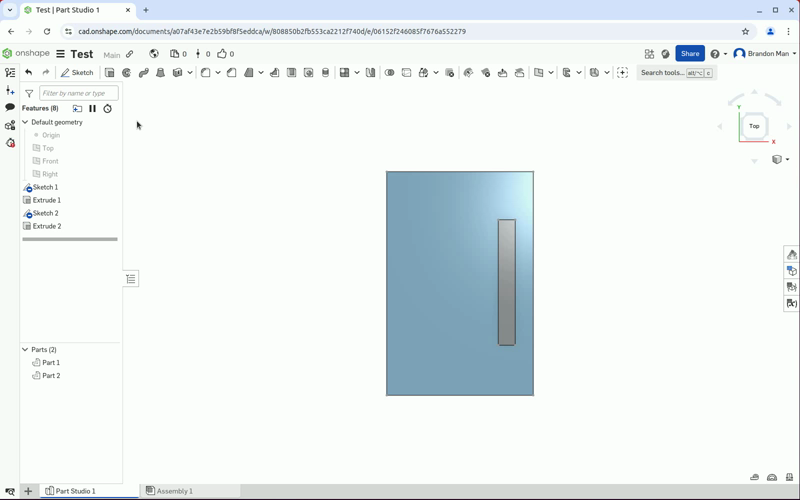
key(up, 3)
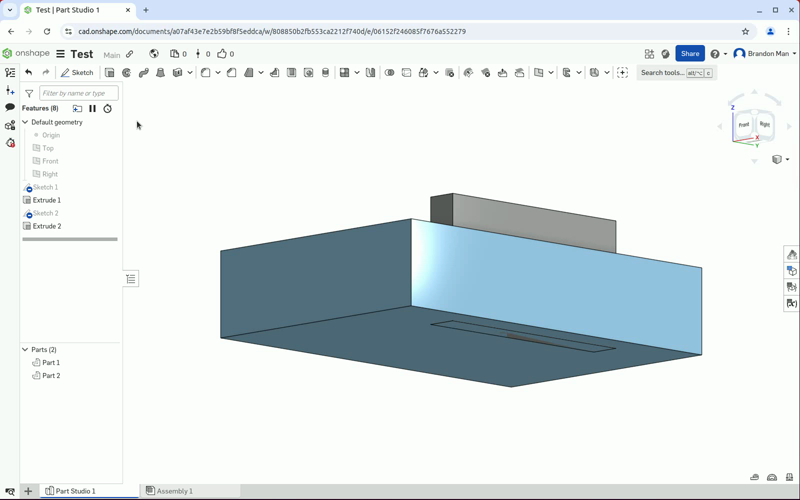
key(left, 3)
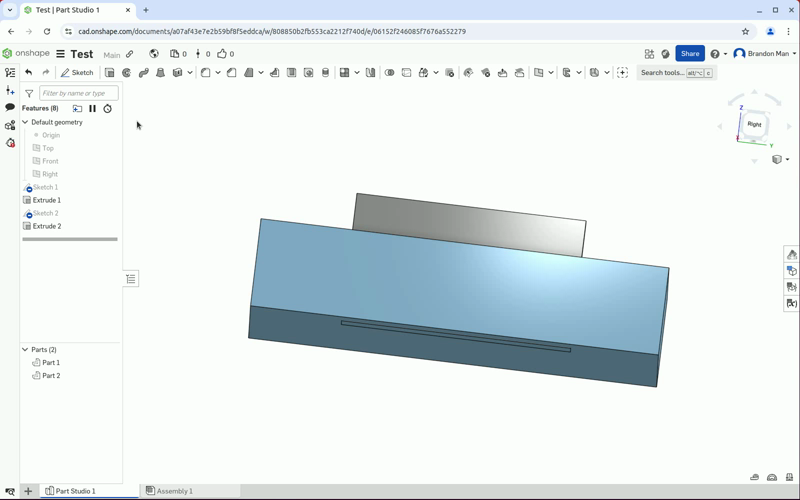
key(right, 3)
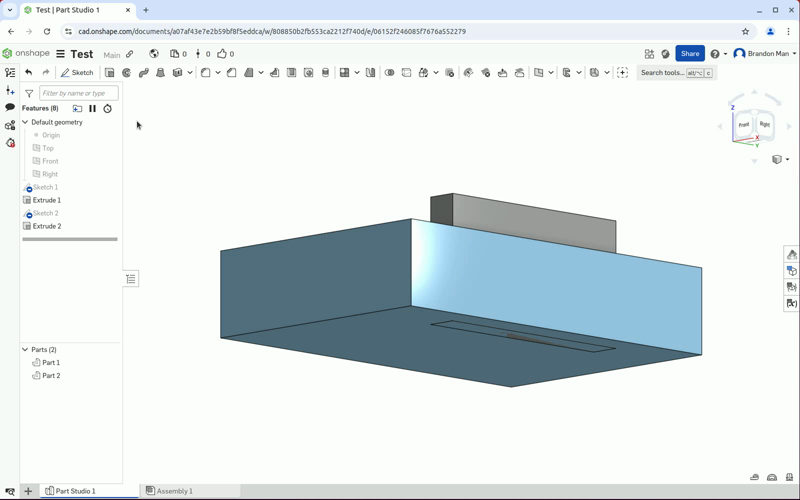
key(down, 3)
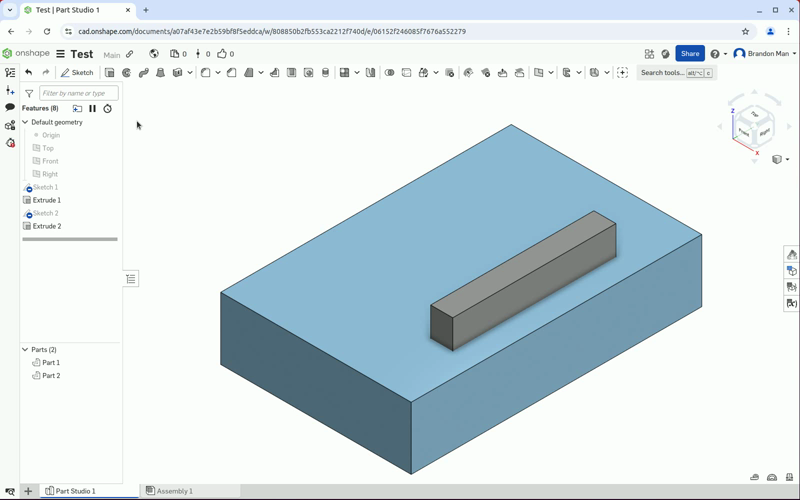
mouse_move(73, 189)
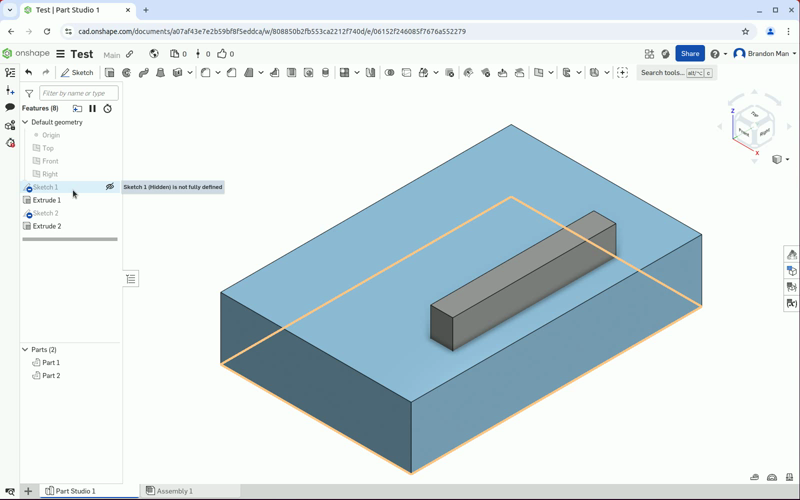
click(73, 189)